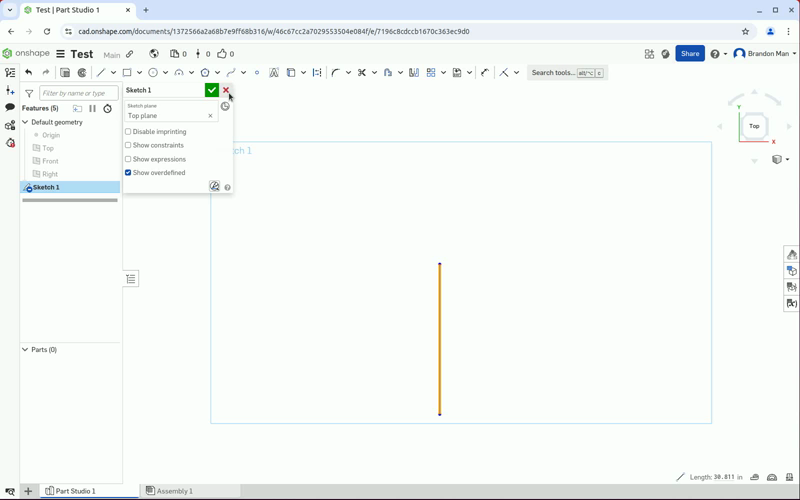
key(shift+h)
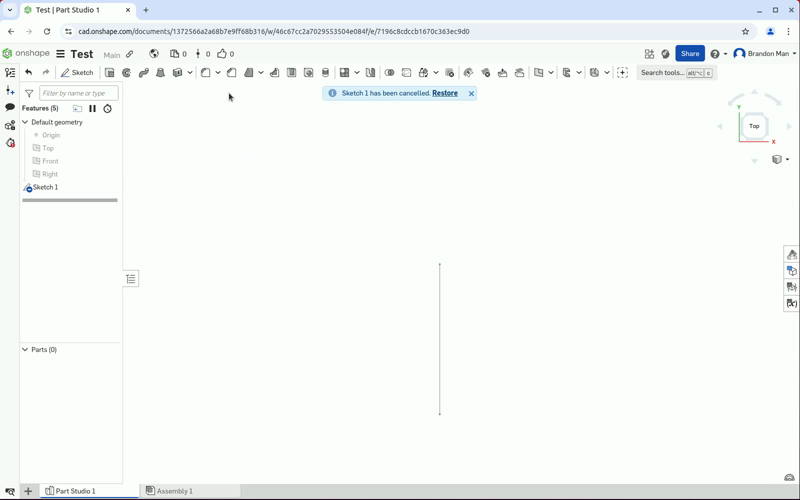
key(shift+s)
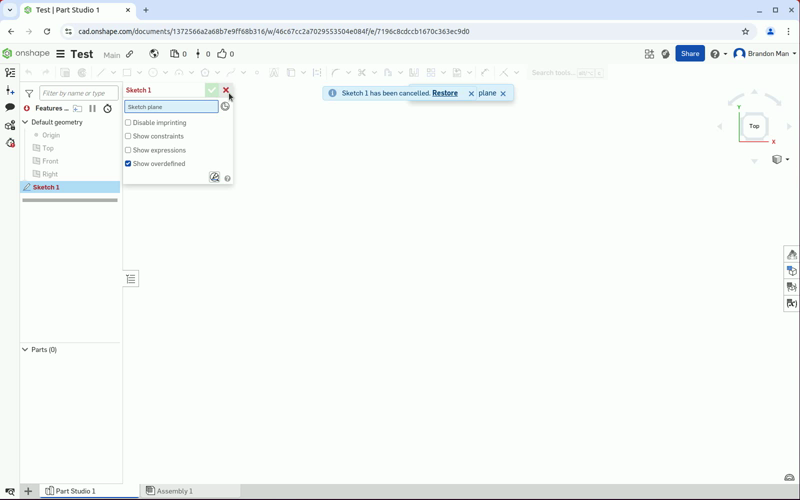
mouse_move(73, 150)
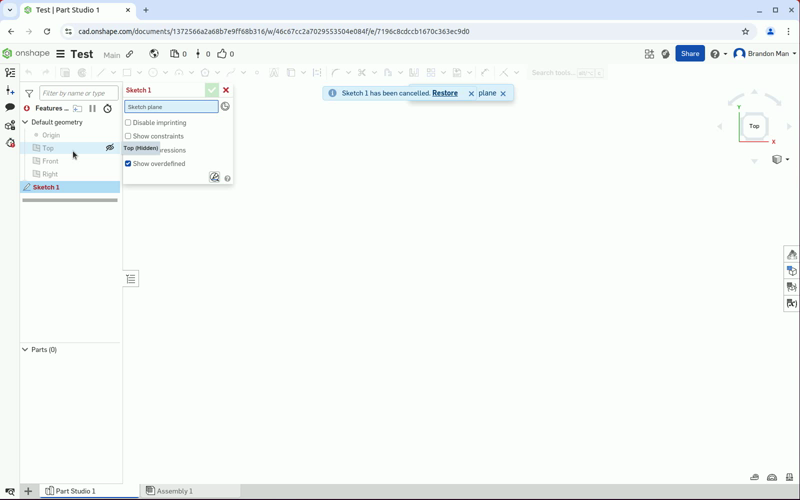
click(73, 150)
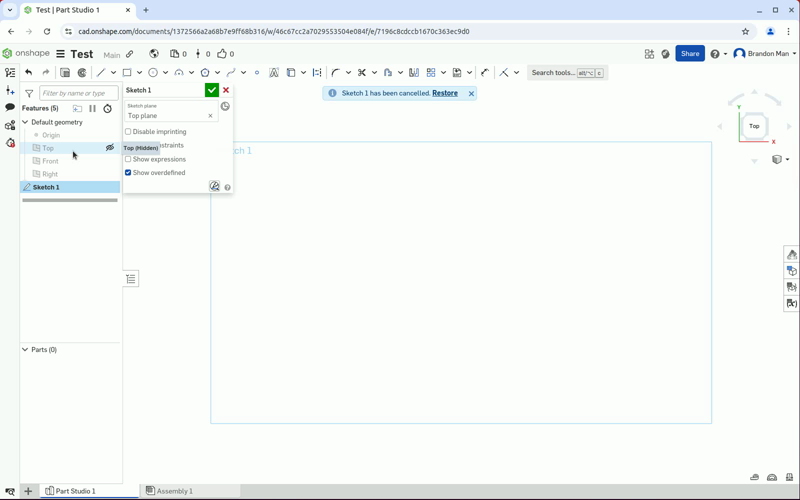
mouse_move(73, 352)
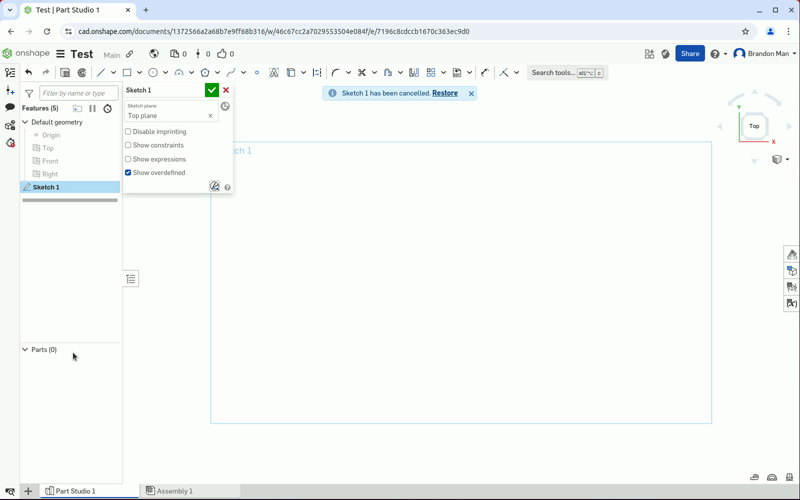
key(y)
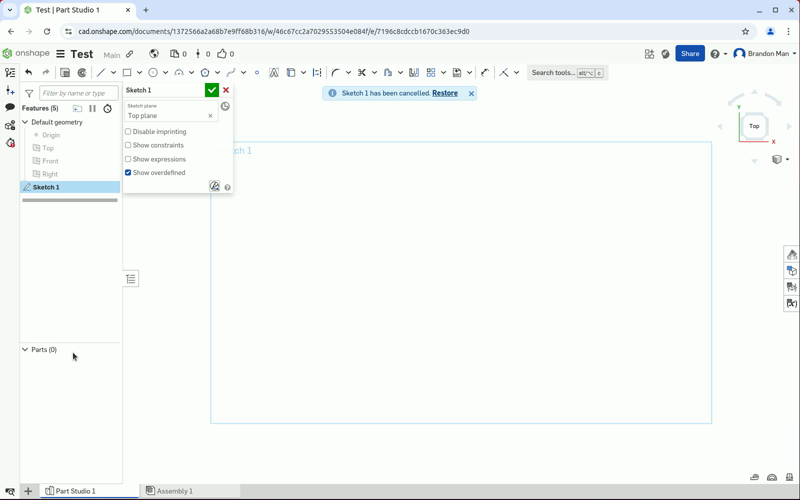
key(l)
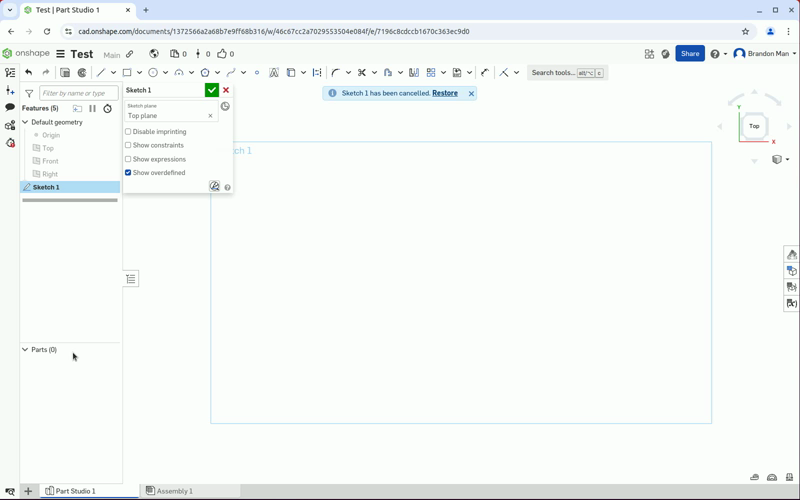
key_down(shift)
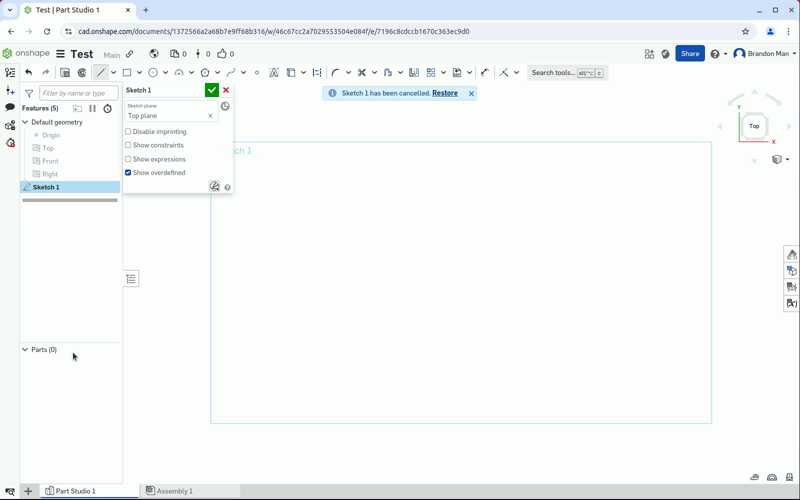
mouse_move(392, 365)
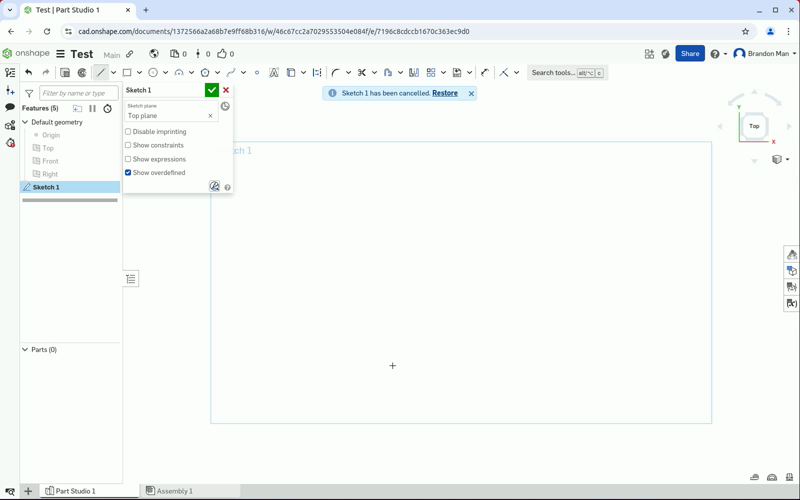
click(392, 365)
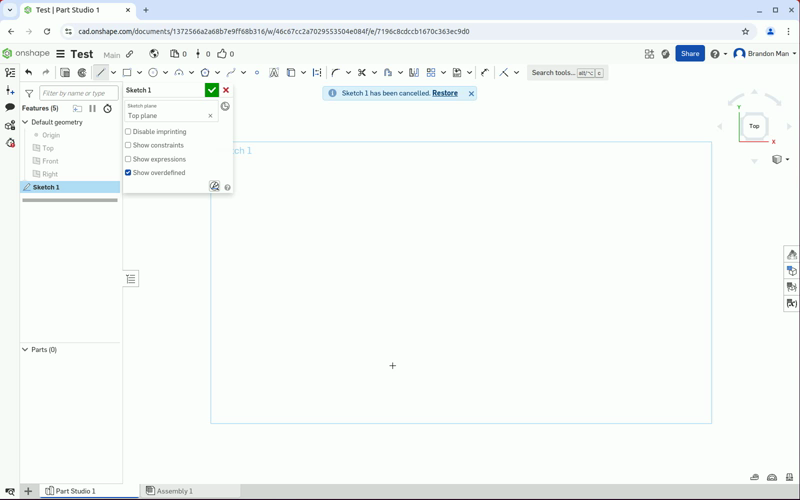
key_up(shift)
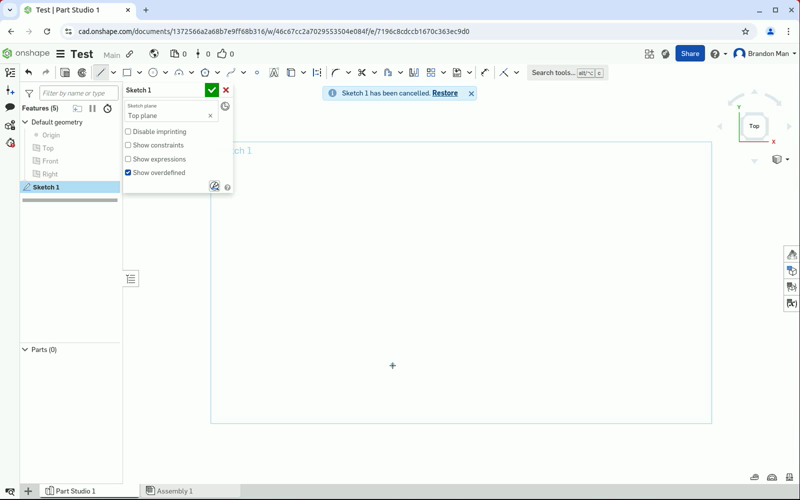
key_down(shift)
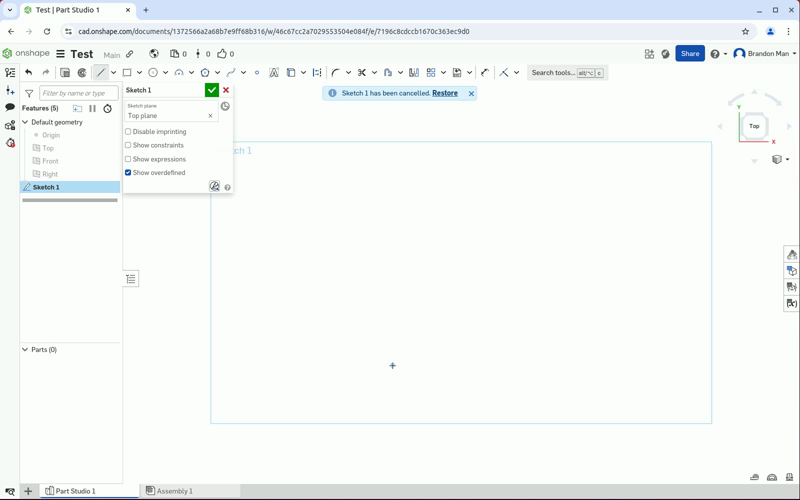
mouse_move(572, 365)
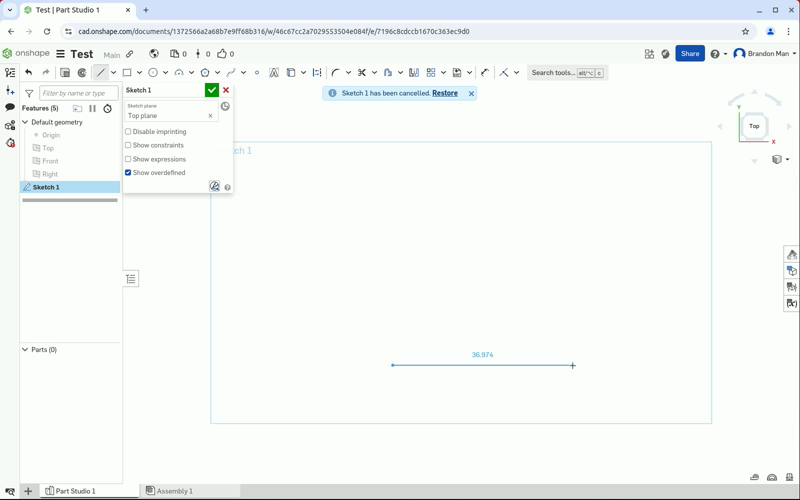
click(572, 365)
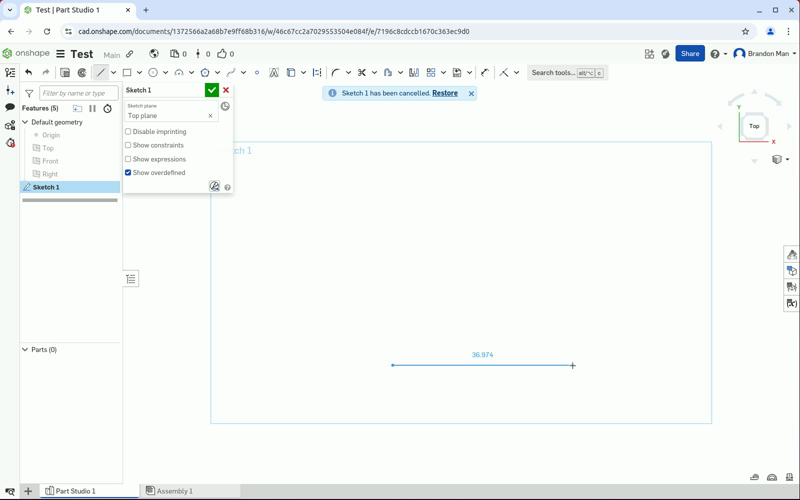
key_up(shift)
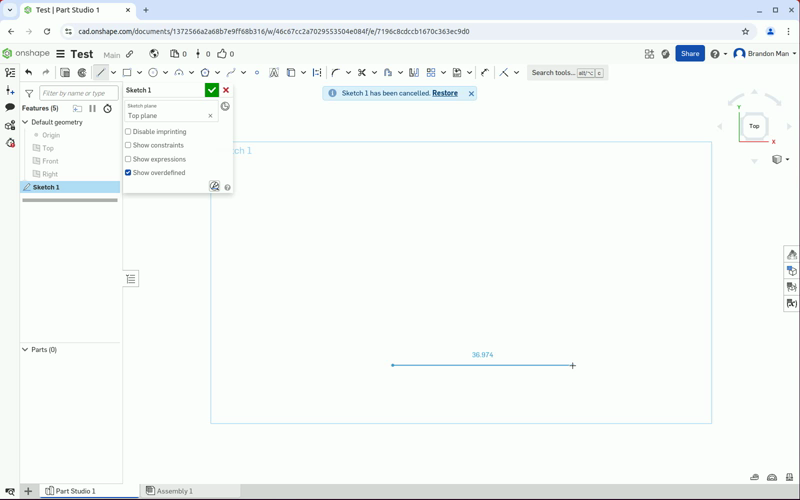
key_down(shift)
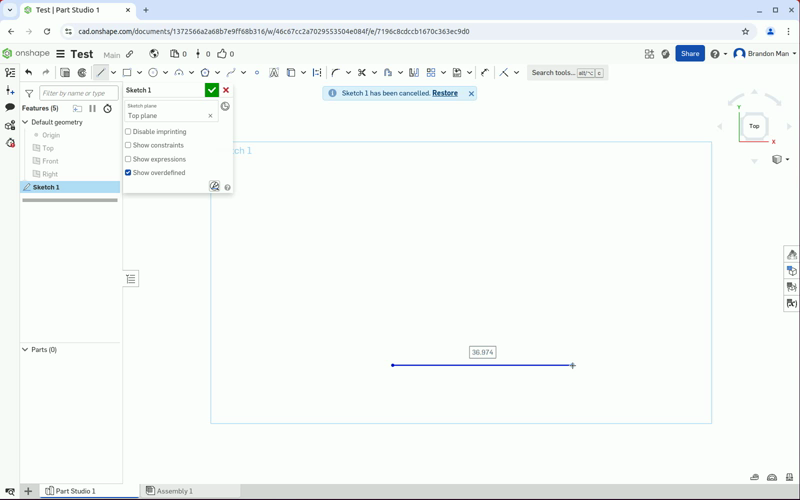
mouse_move(572, 185)
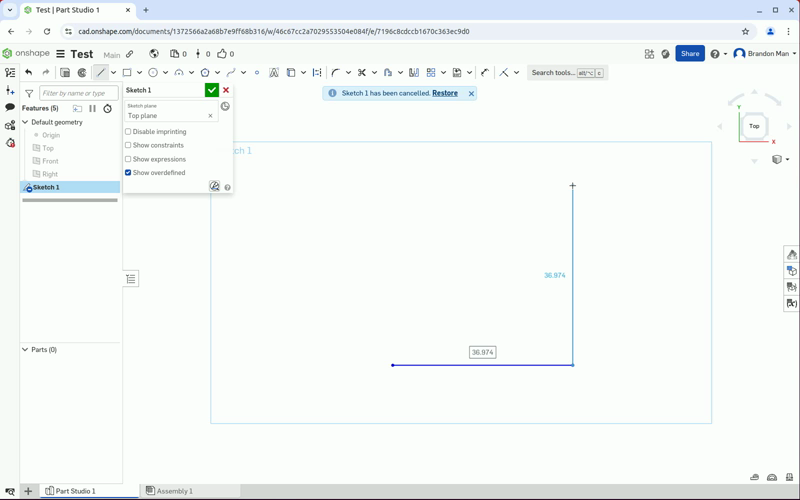
click(572, 185)
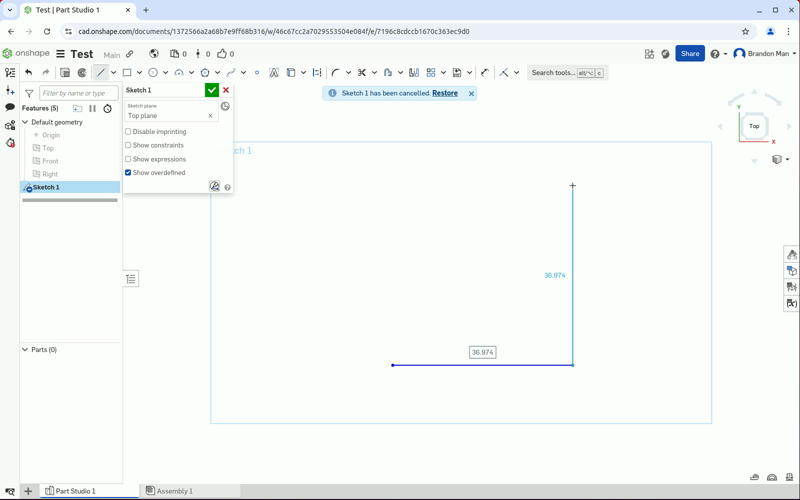
key_up(shift)
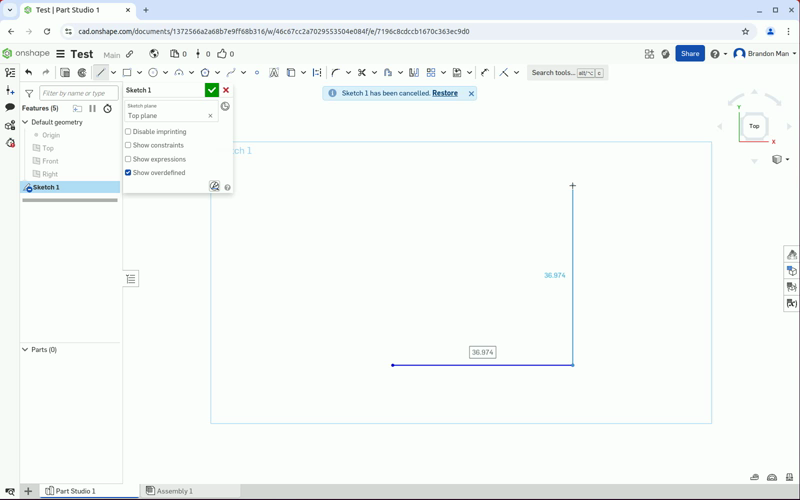
key_down(shift)
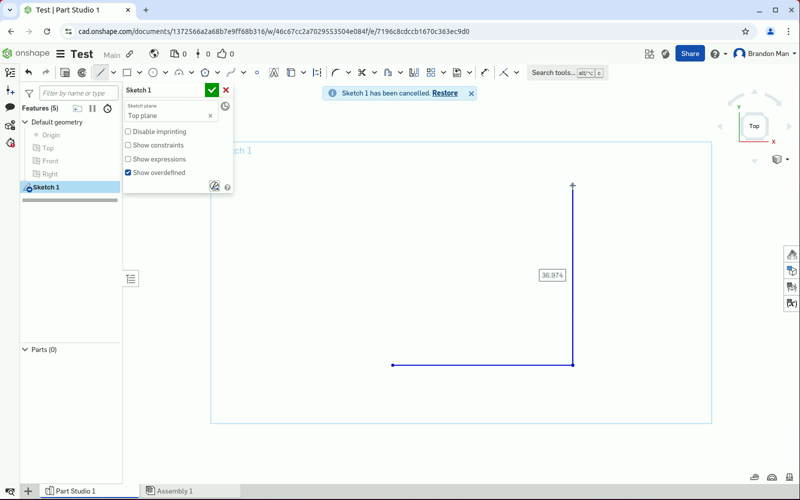
mouse_move(392, 185)
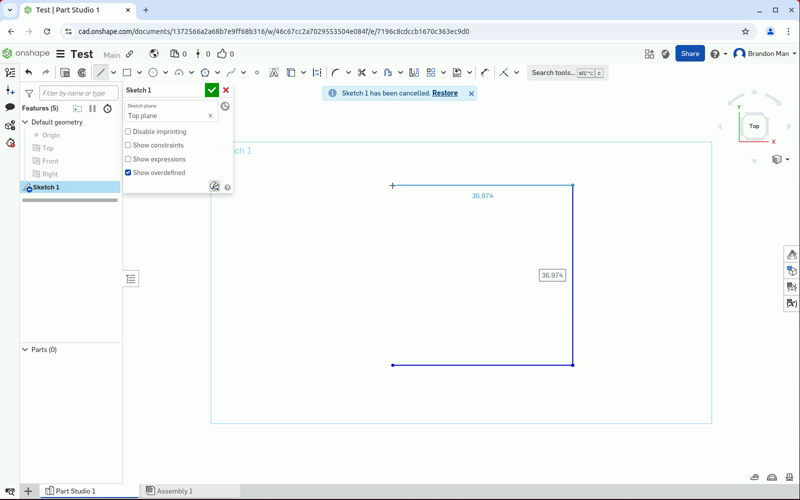
click(392, 185)
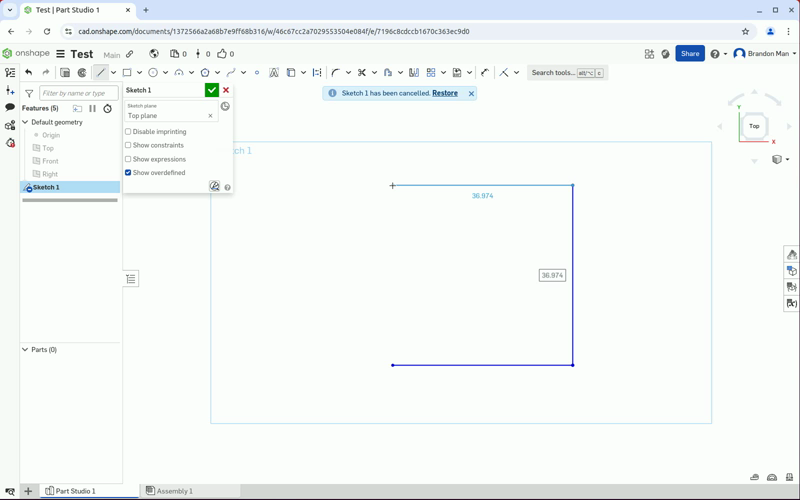
key_up(shift)
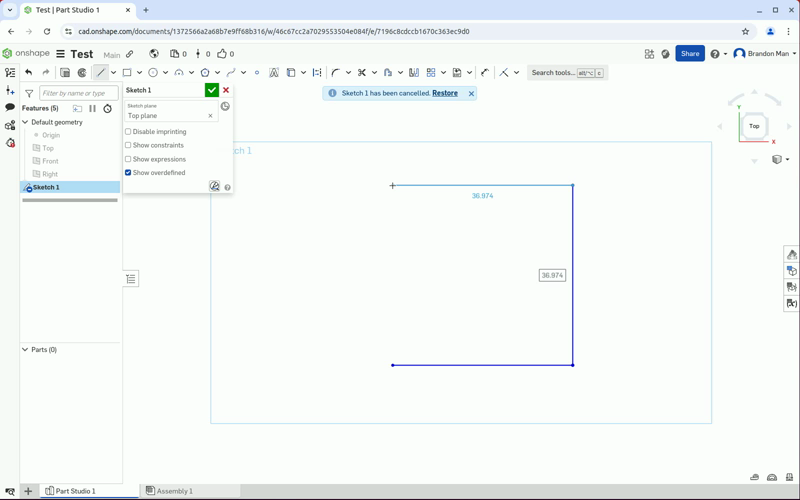
key_down(shift)
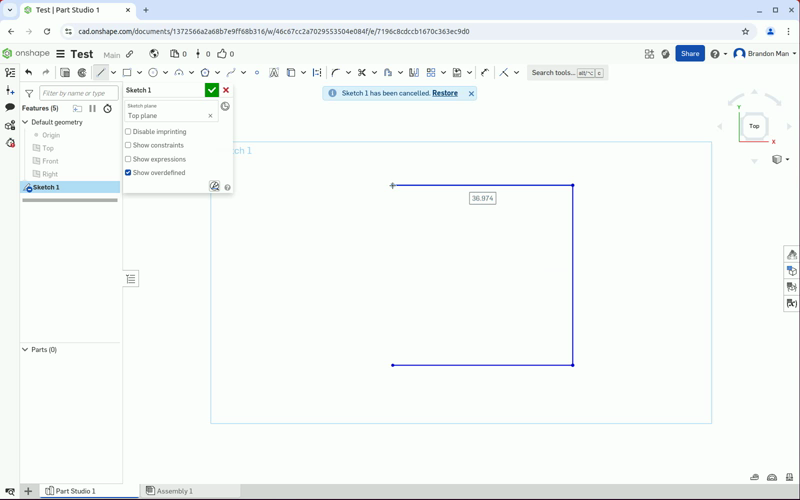
mouse_move(392, 365)
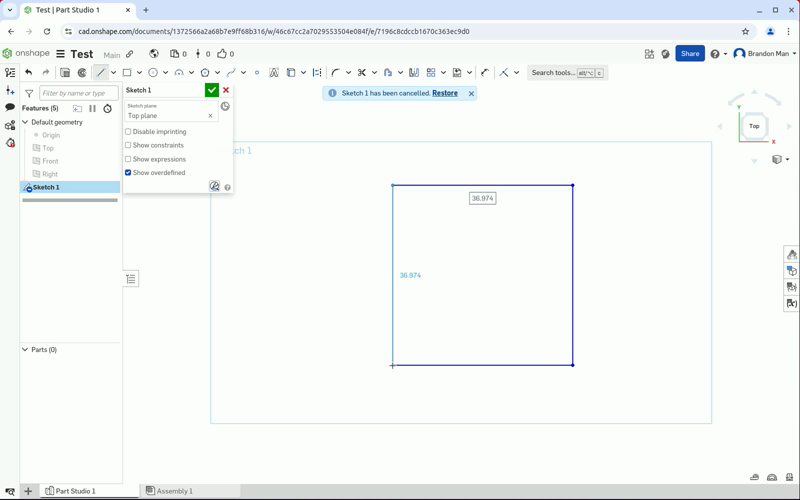
key_up(shift)
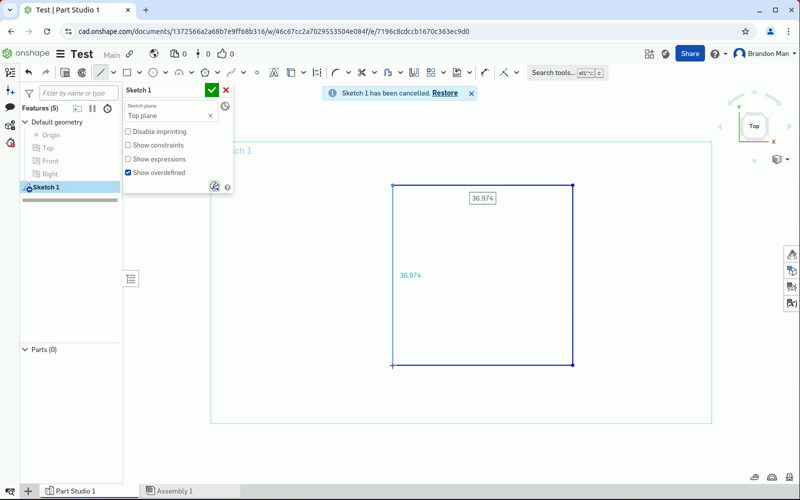
click(392, 365)
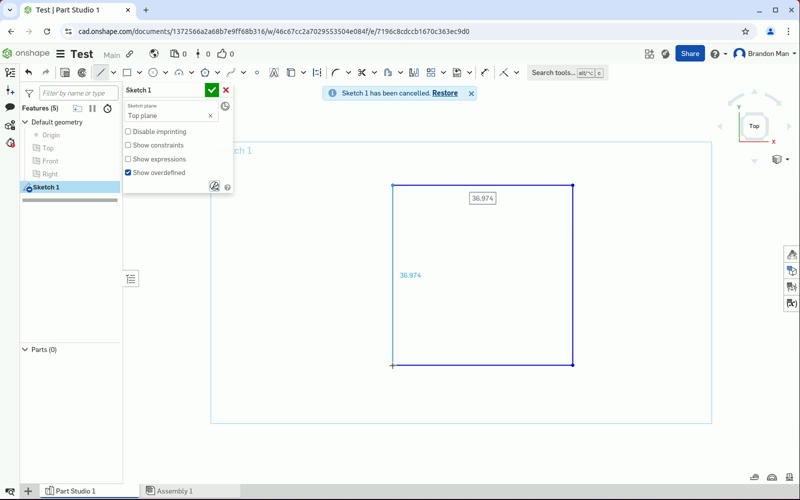
key(esc)
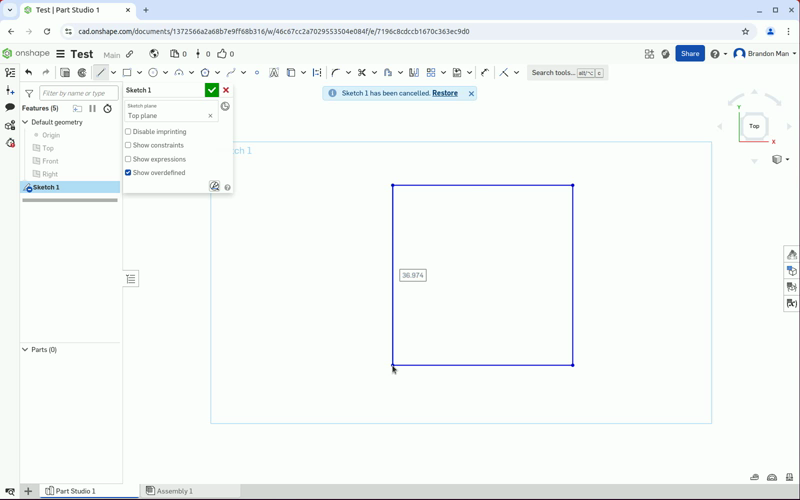
mouse_move(545, 292)
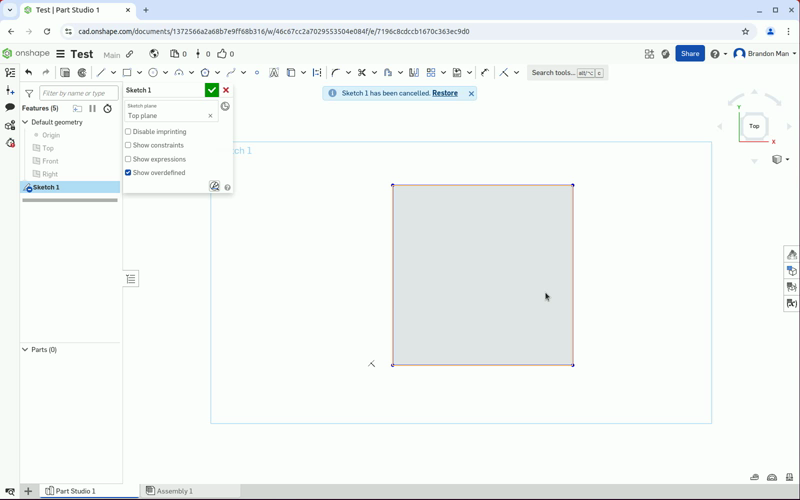
click(545, 292)
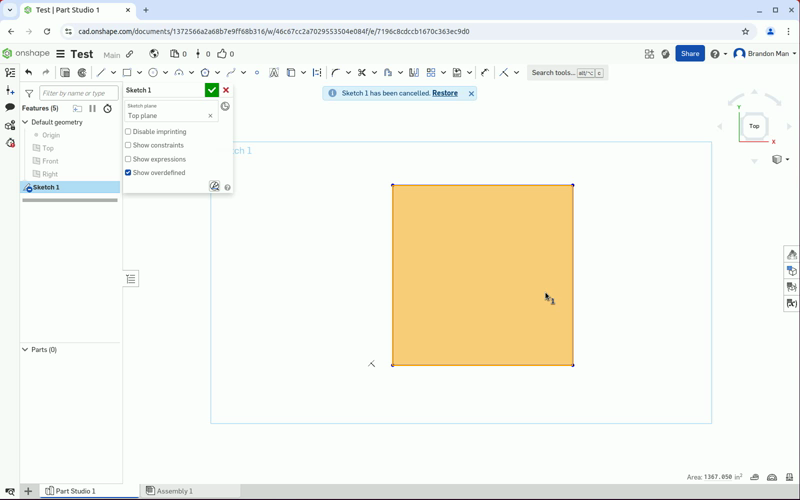
mouse_move(73, 352)
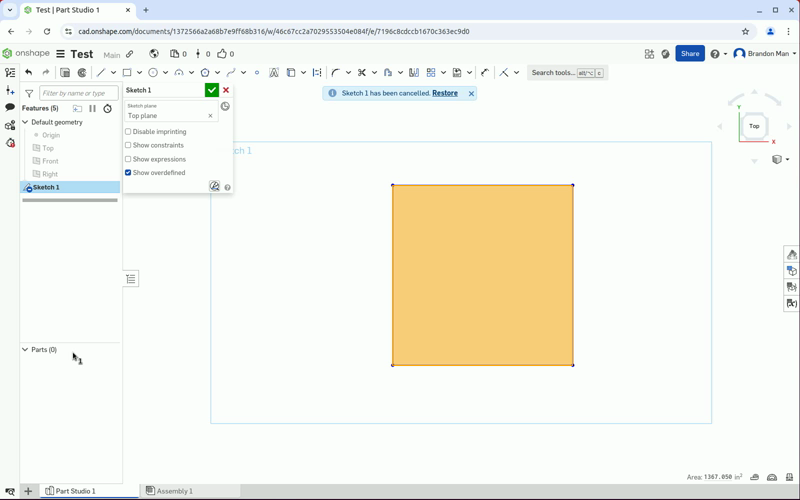
key(shift+y)
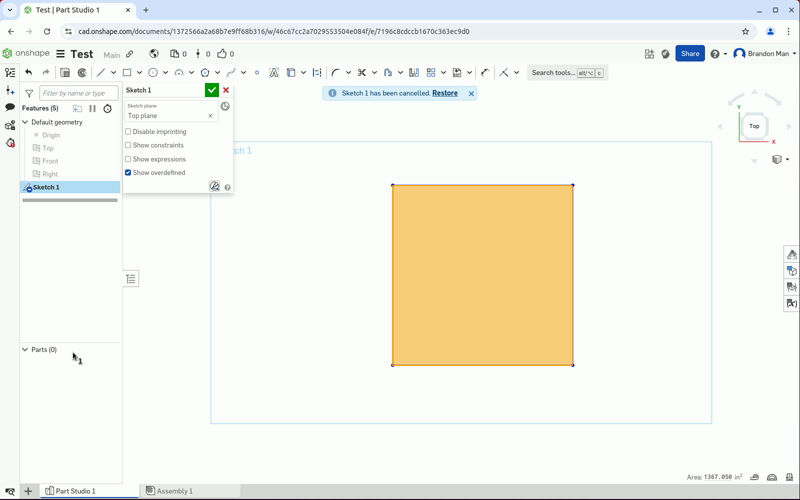
key(shift+e)
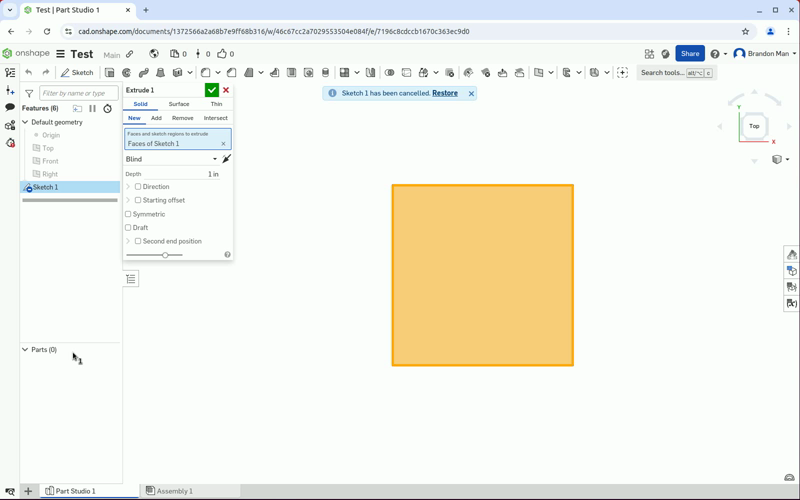
mouse_move(143, 106)
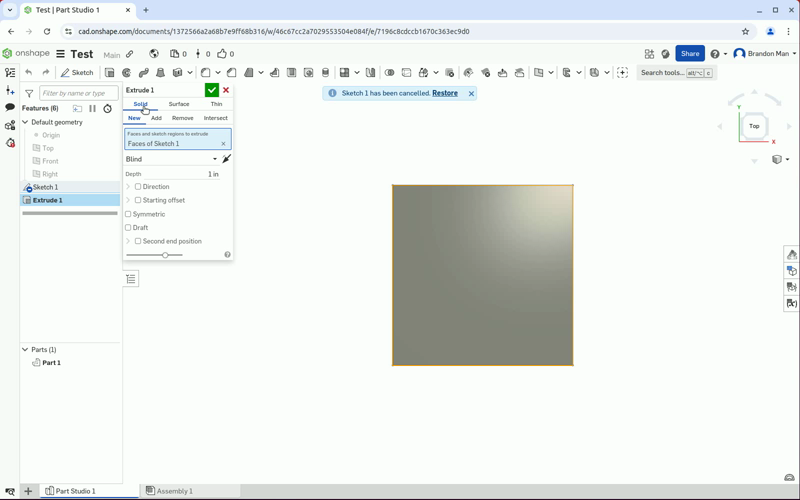
click(143, 106)
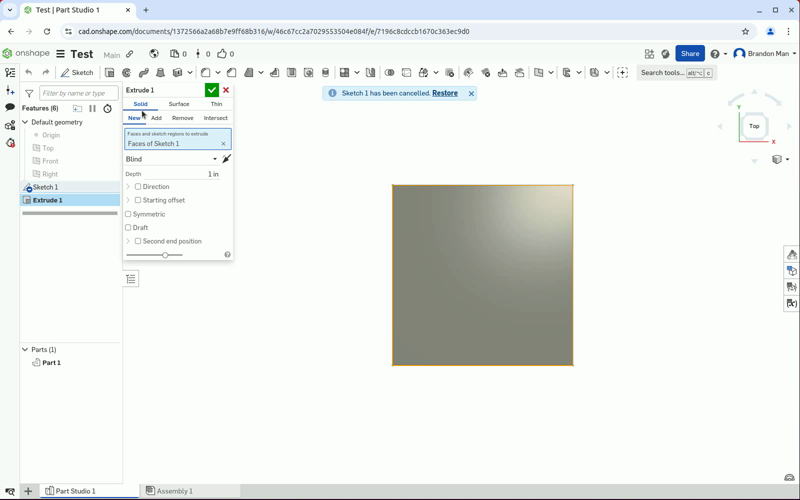
mouse_move(137, 120)
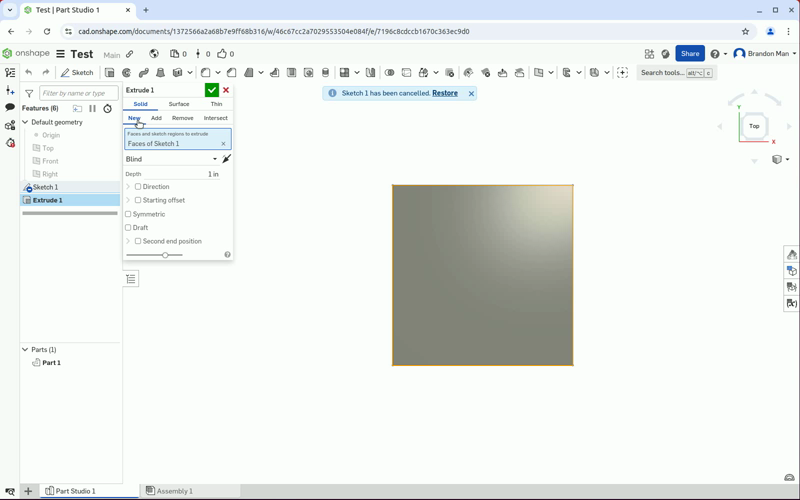
click(137, 120)
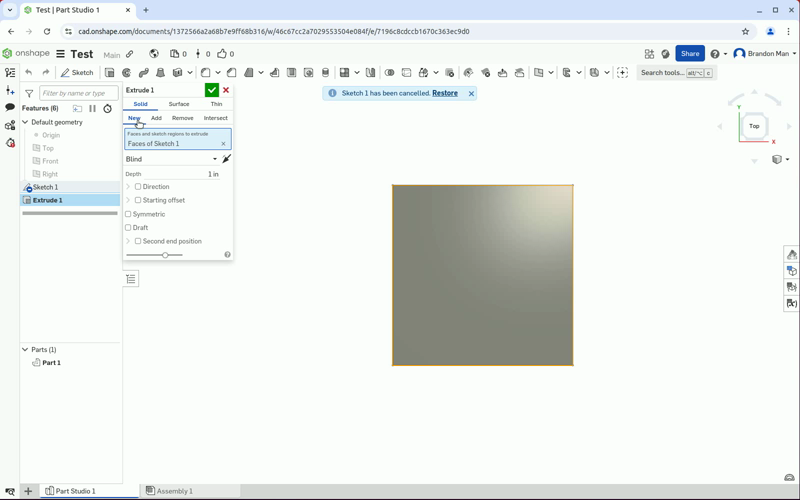
key(tab, 4)
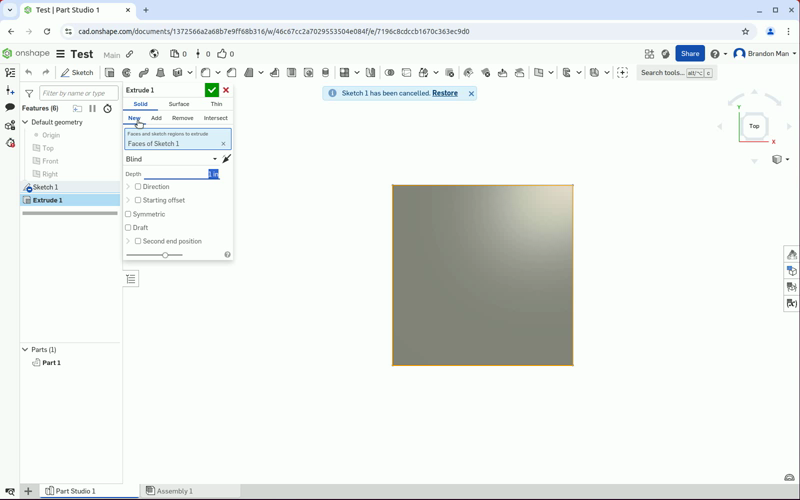
text(13.961)
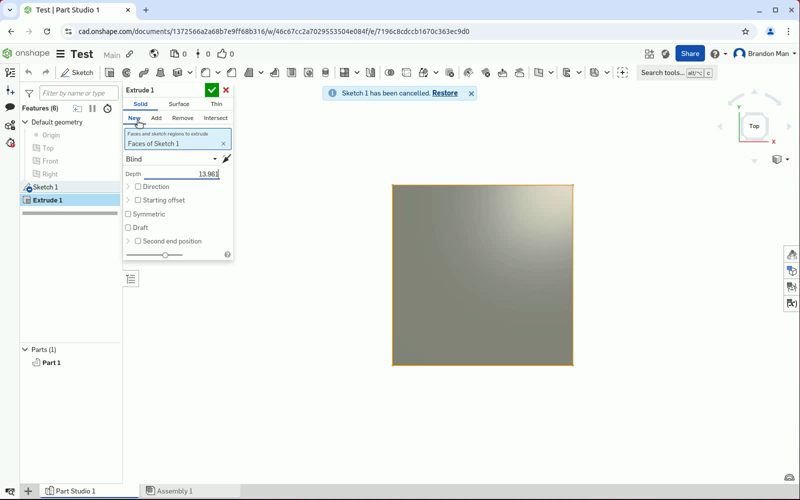
key(enter)
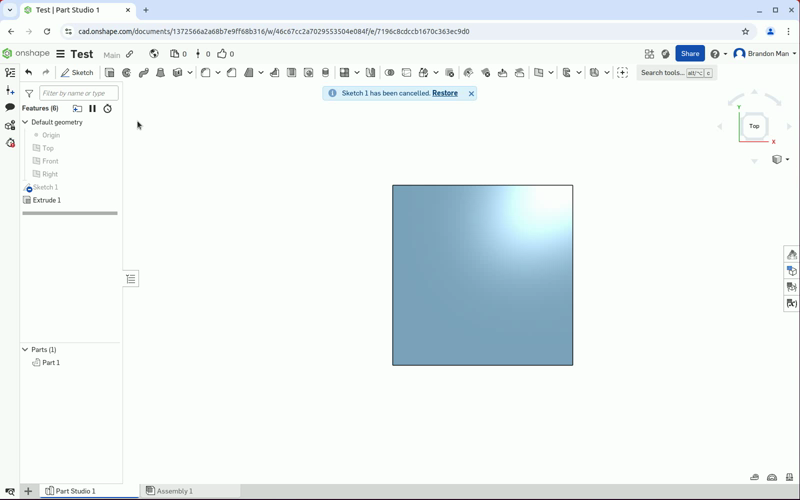
key(shift+h)
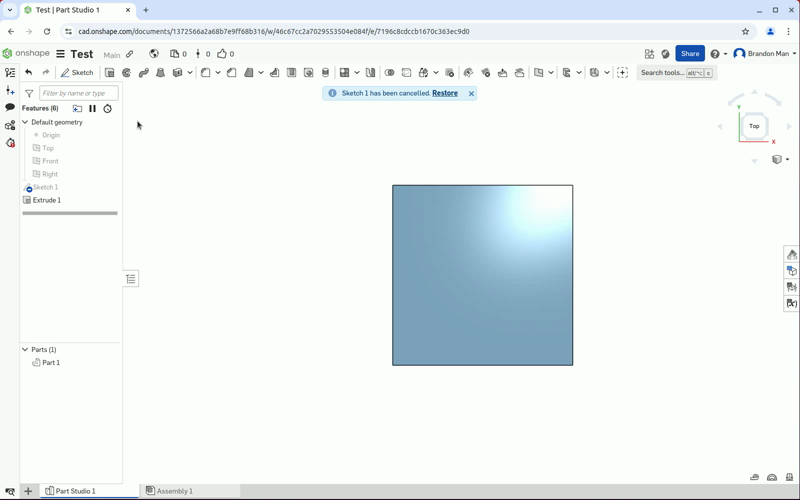
key(shift+h)
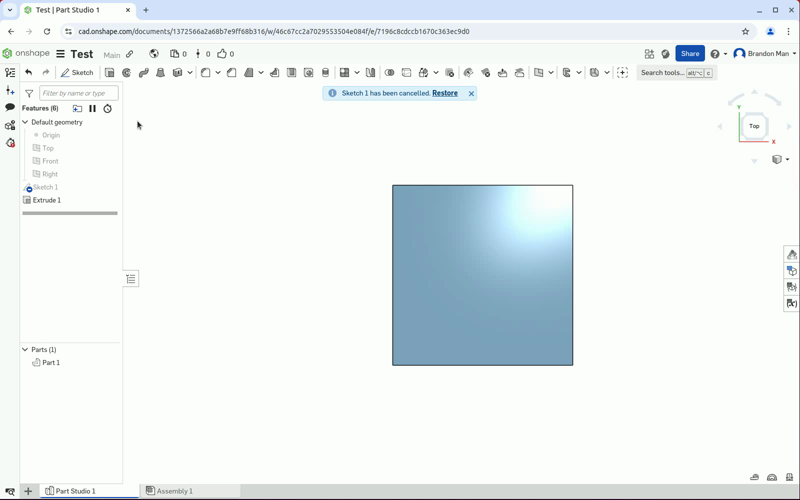
mouse_move(73, 189)
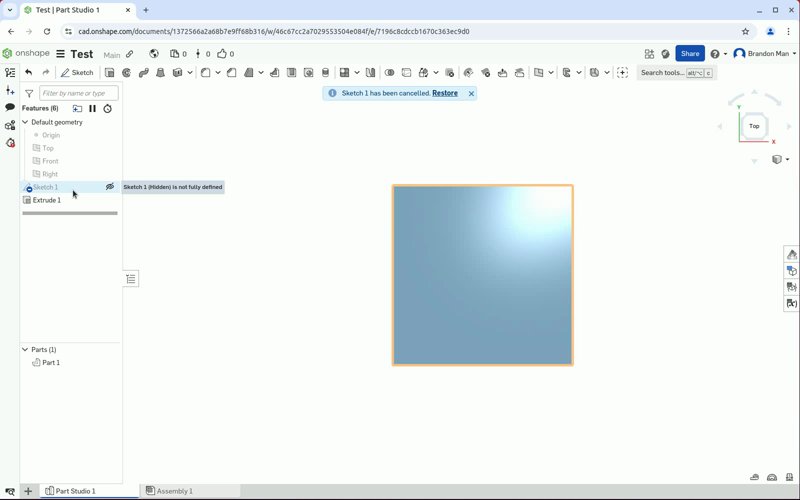
click(73, 189)
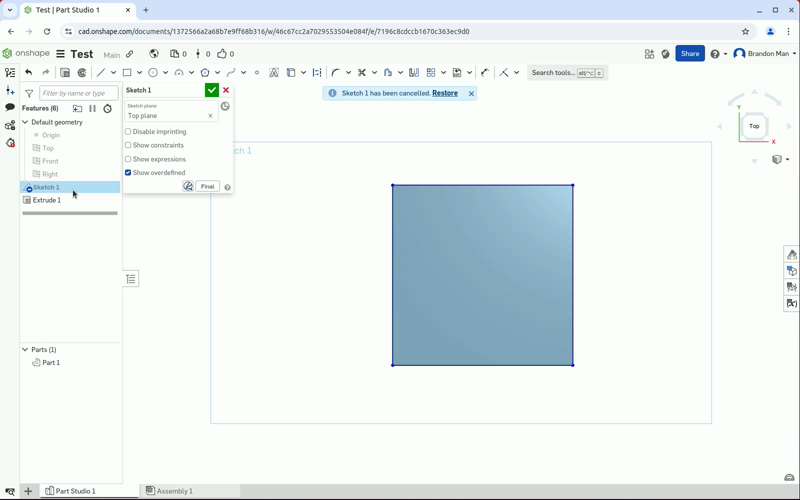
mouse_move(229, 92)
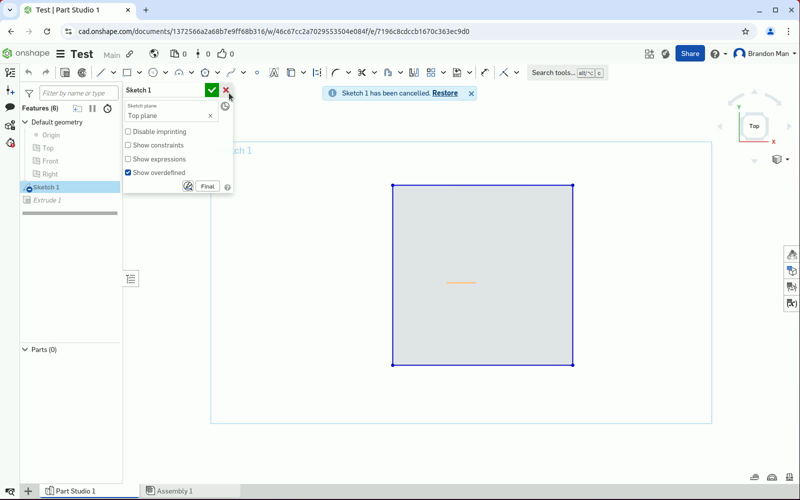
click(229, 92)
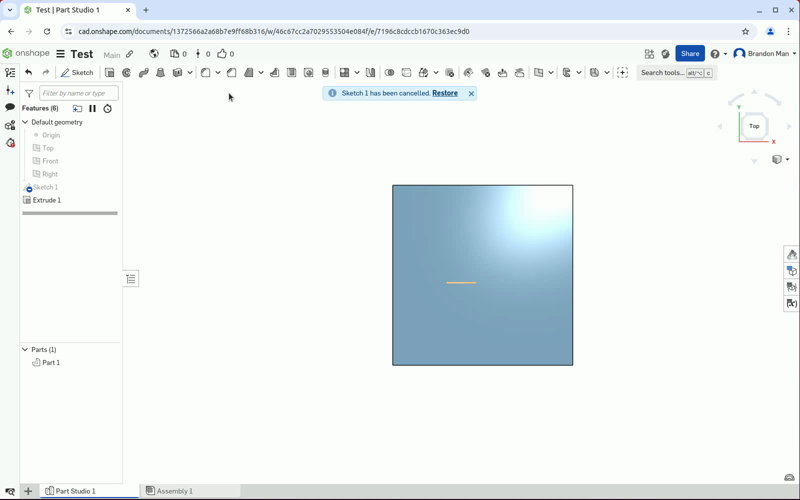
mouse_move(541, 75)
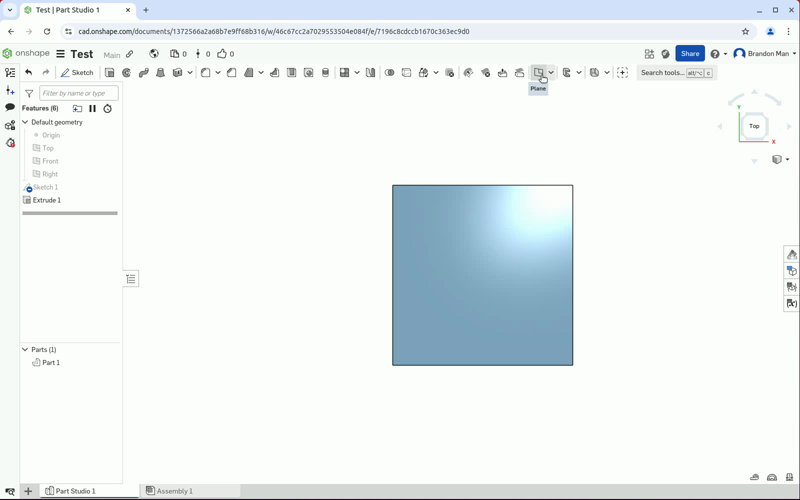
click(541, 75)
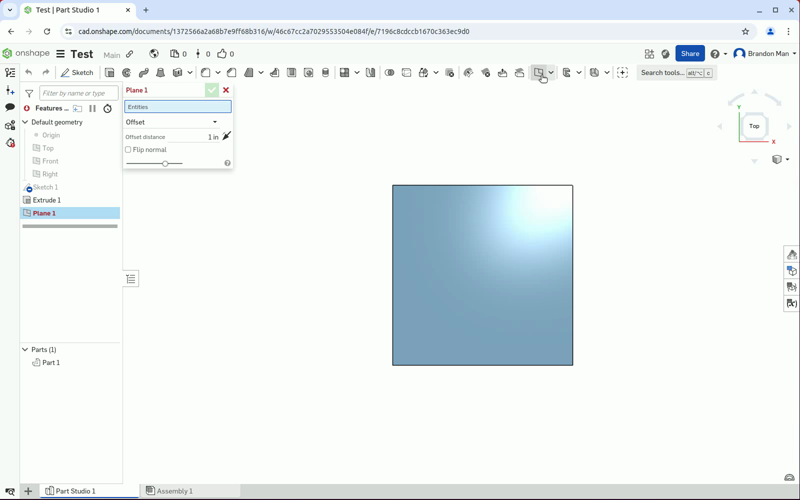
mouse_move(73, 150)
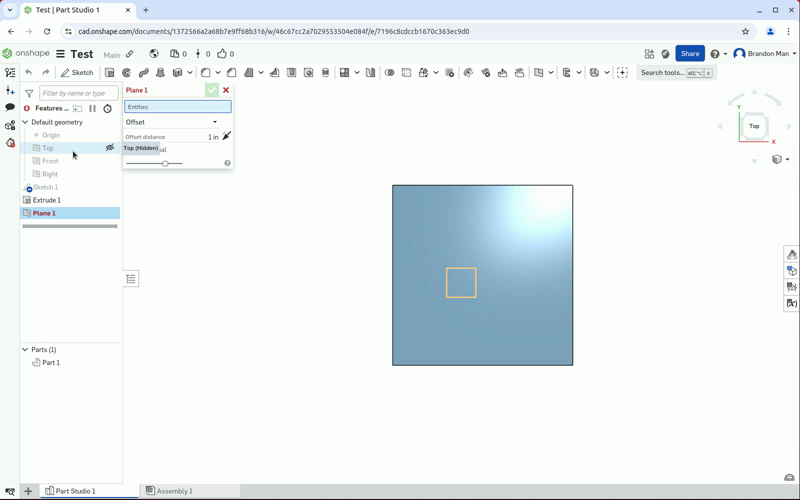
click(73, 150)
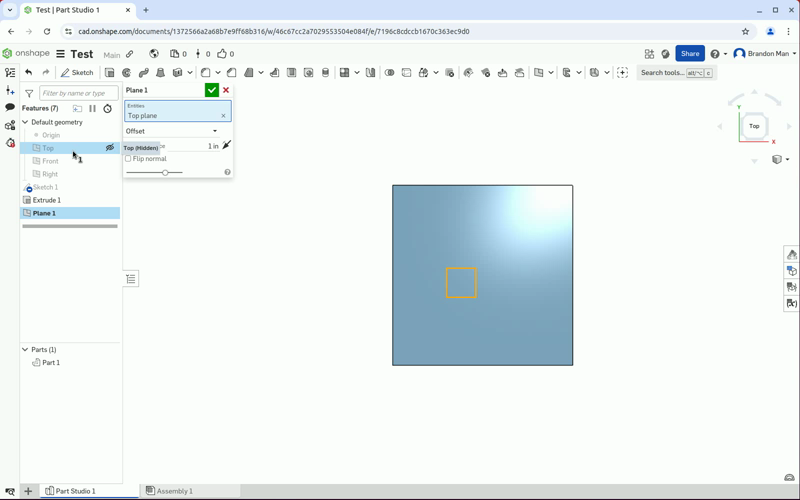
key(tab, 2)
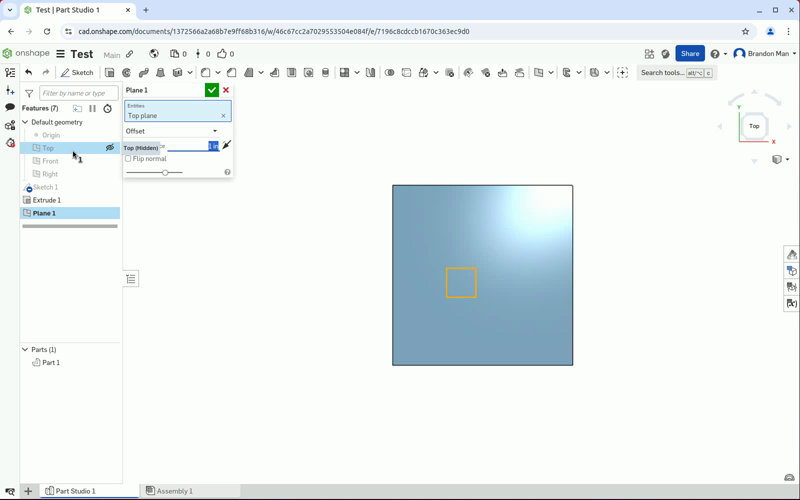
text(13.957)
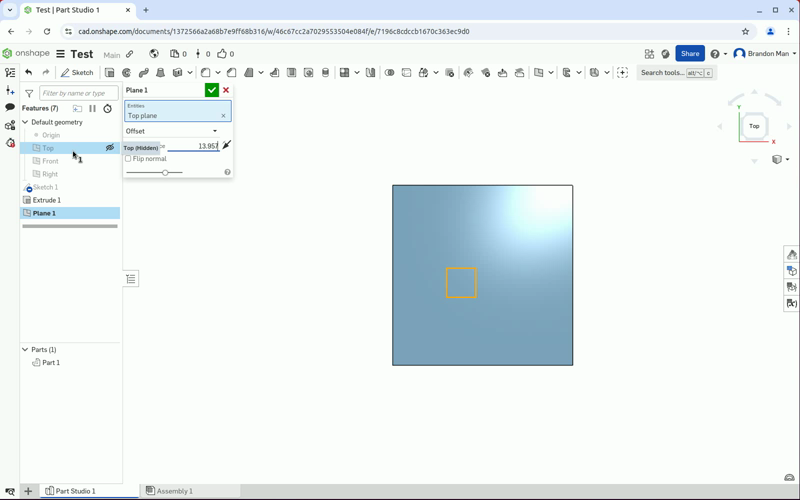
key(enter, 2)
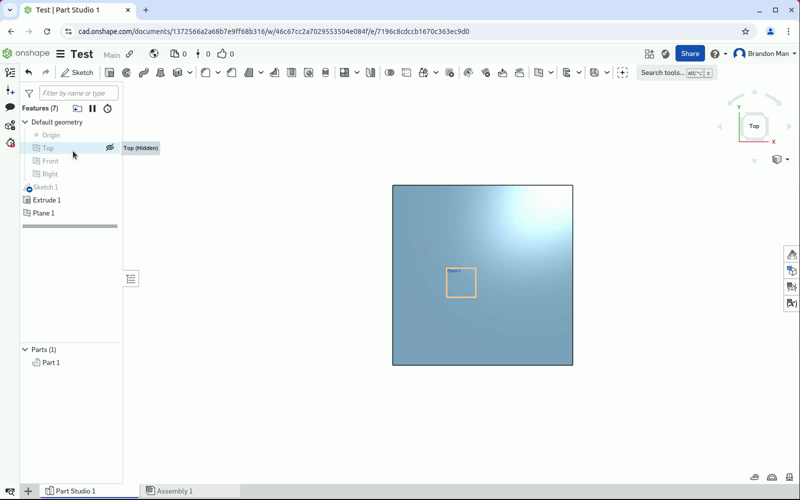
key(shift+s)
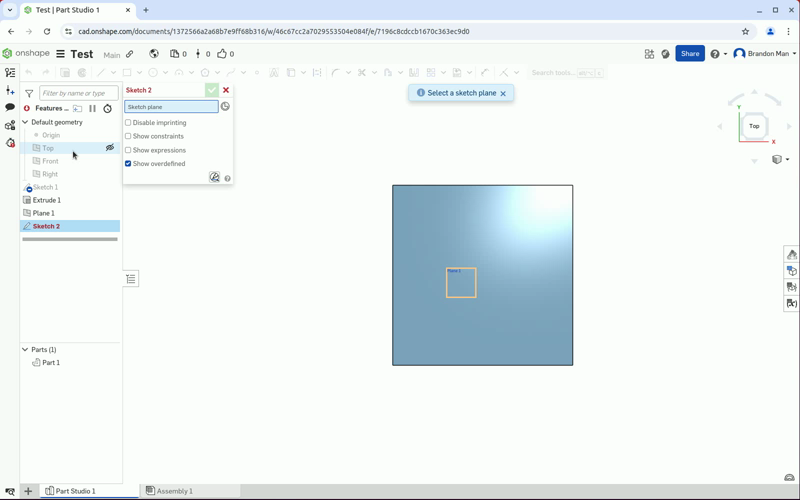
mouse_move(73, 215)
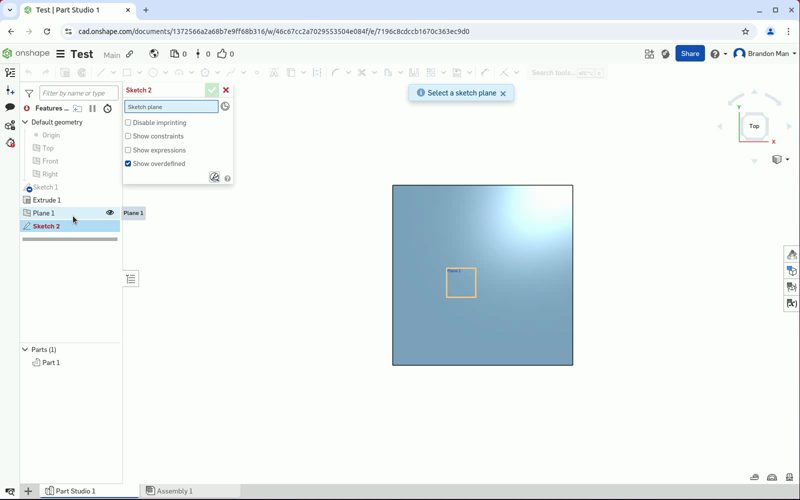
click(73, 215)
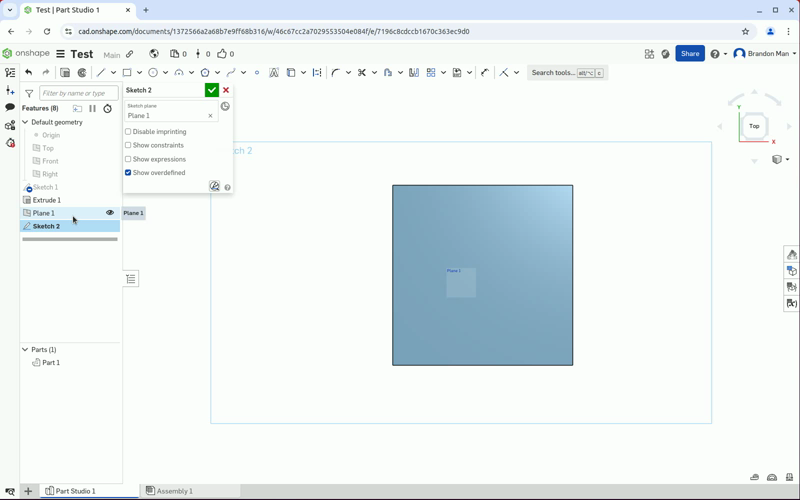
mouse_move(73, 352)
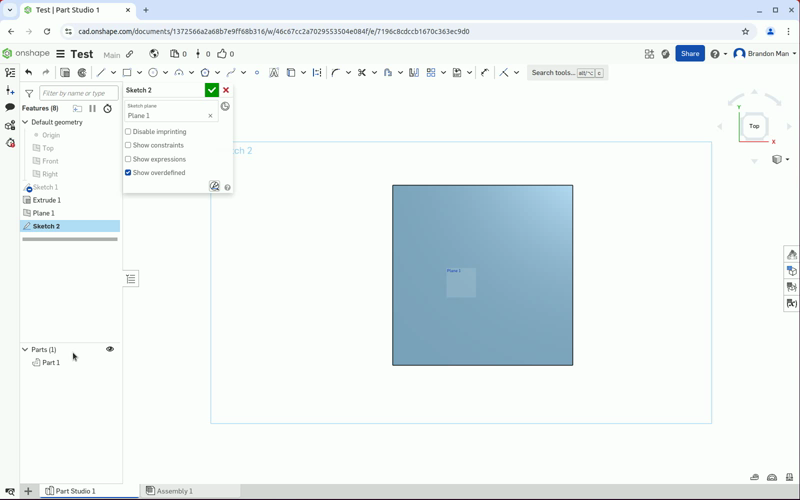
key(y)
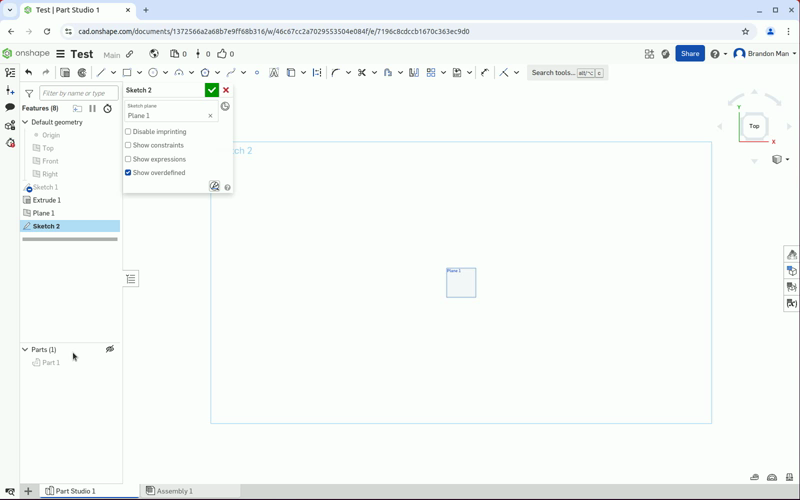
key(l)
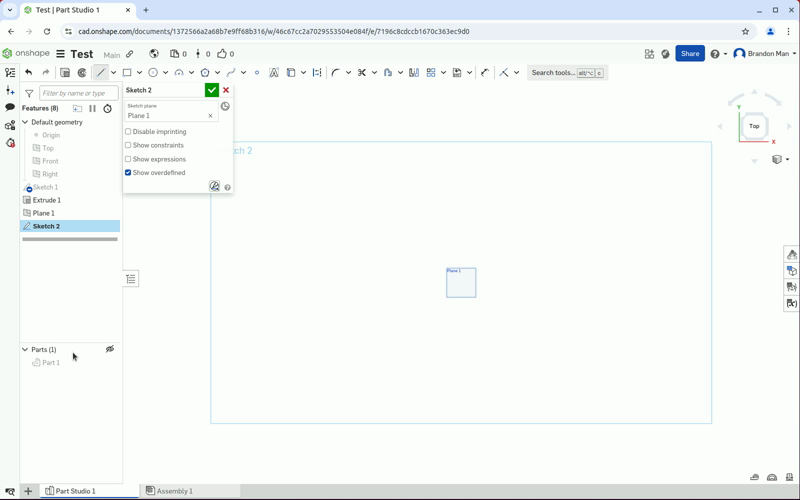
key_down(shift)
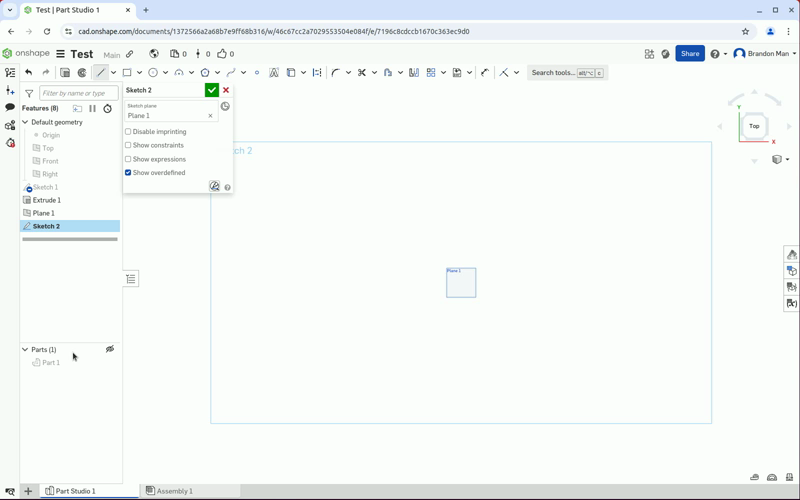
mouse_move(401, 357)
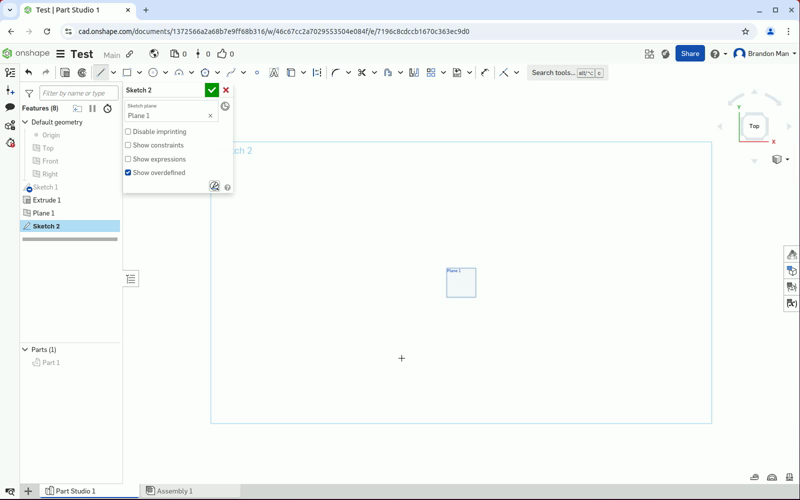
click(401, 357)
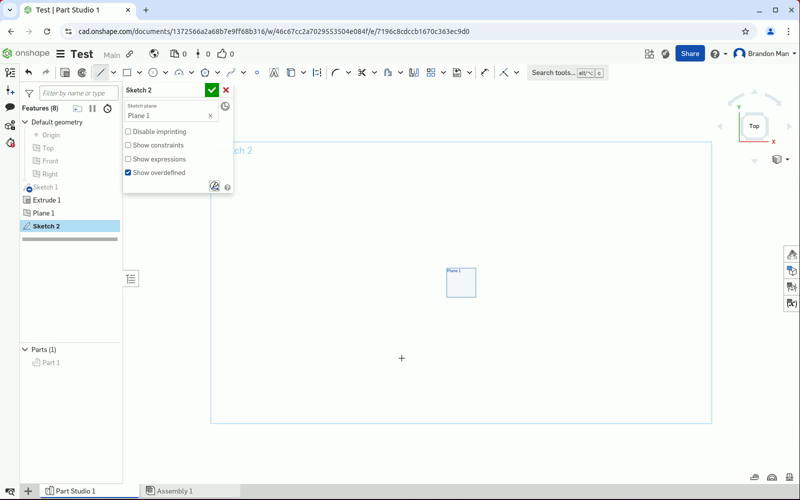
key_up(shift)
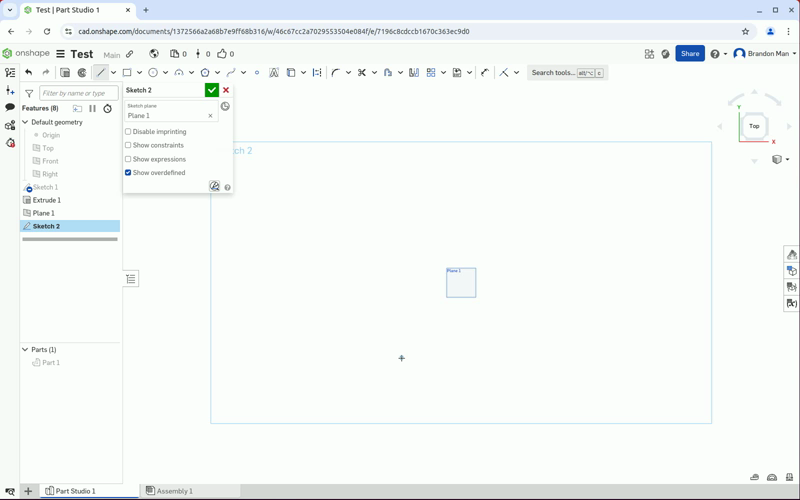
key_down(shift)
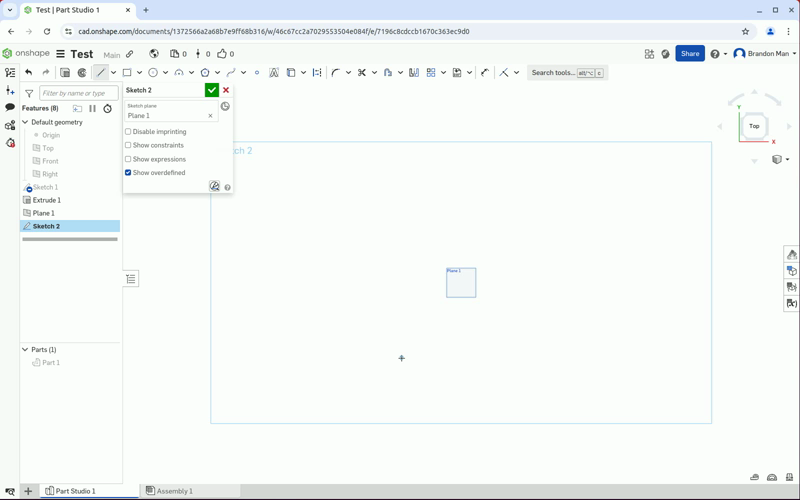
mouse_move(559, 357)
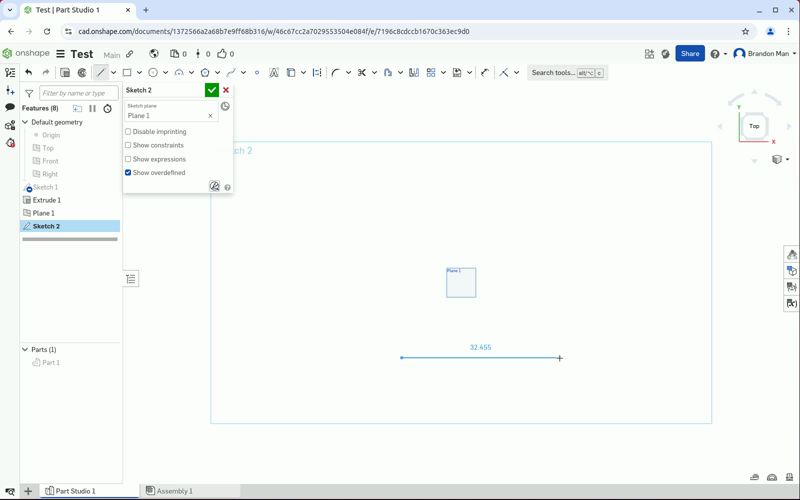
click(559, 357)
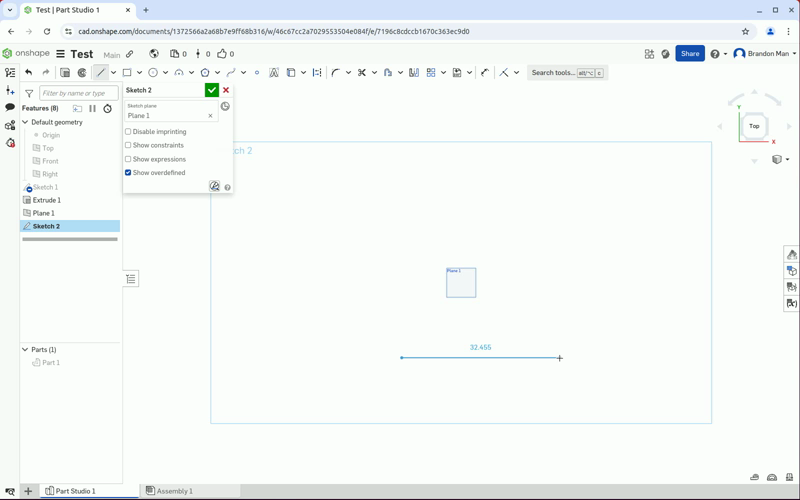
key_up(shift)
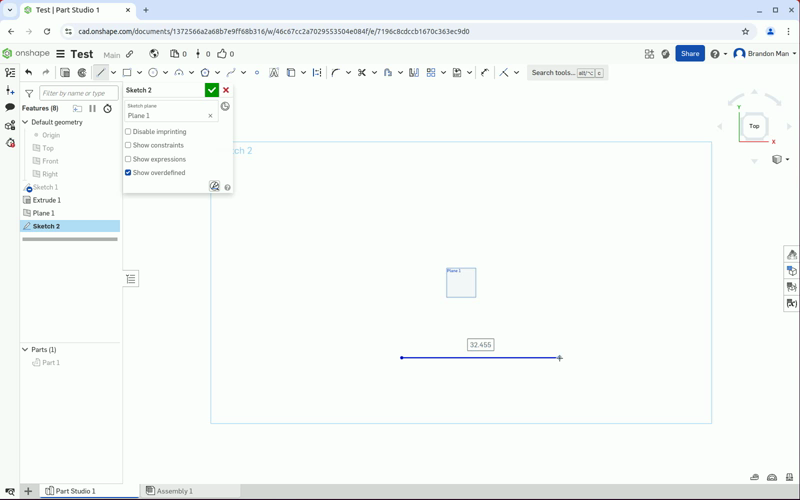
key_down(shift)
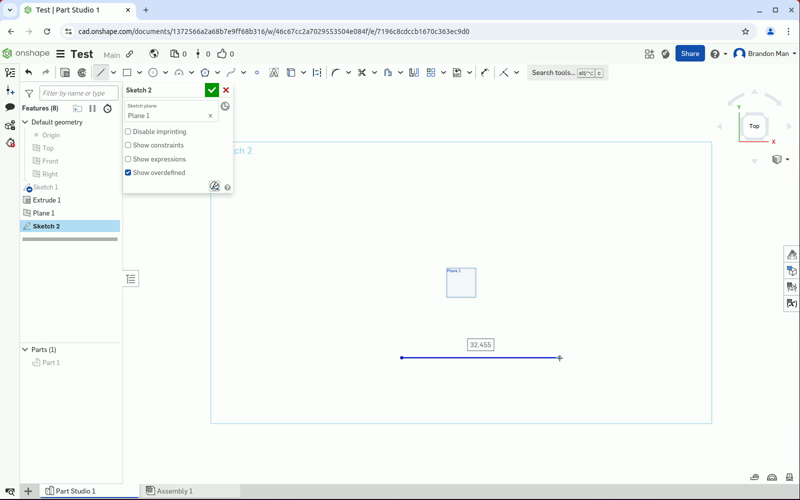
mouse_move(559, 200)
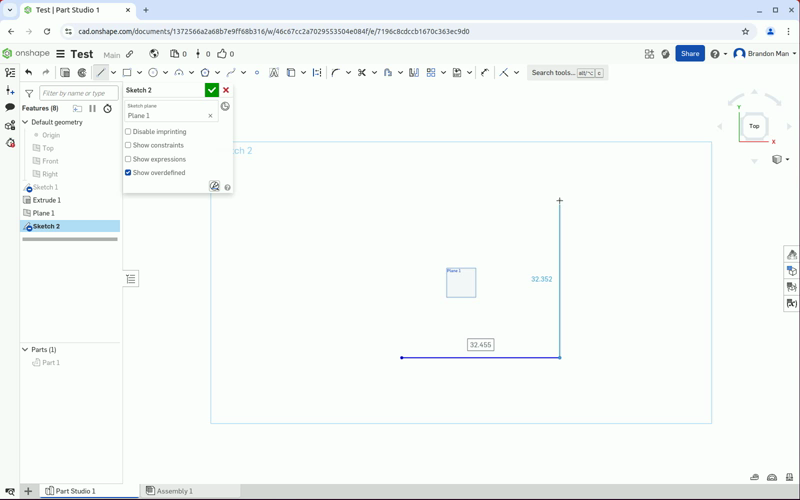
click(559, 200)
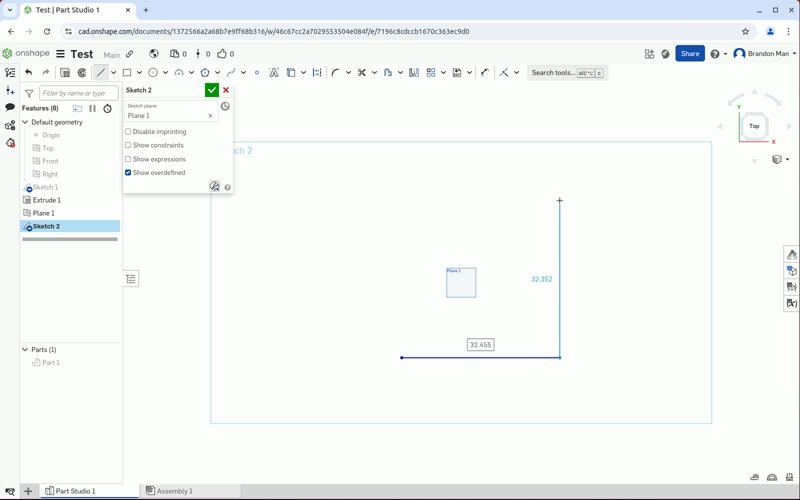
key_up(shift)
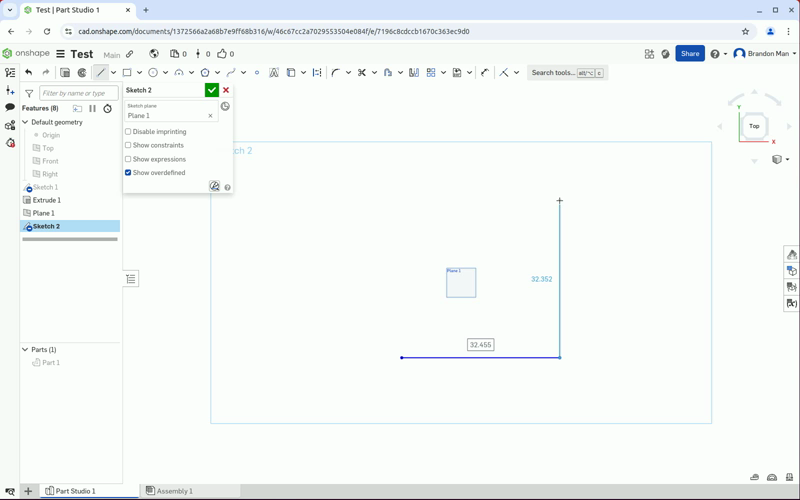
key_down(shift)
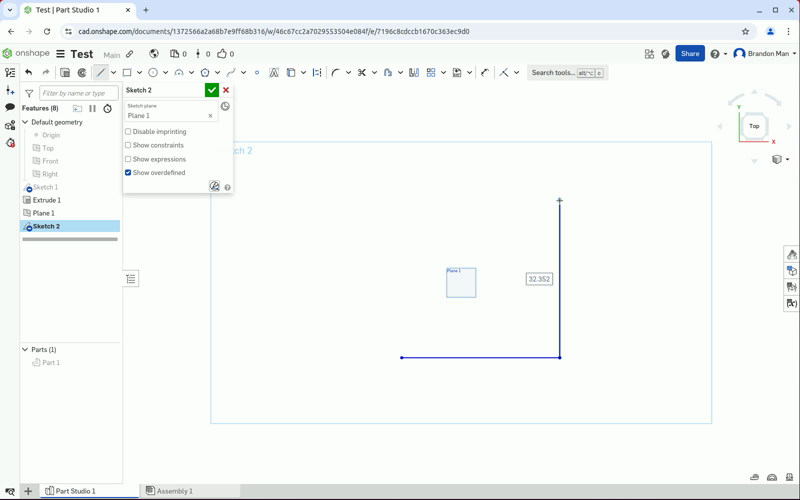
mouse_move(401, 200)
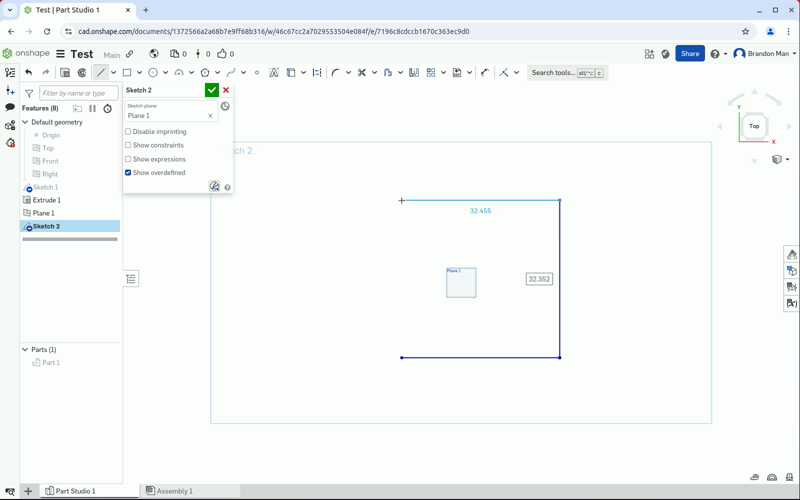
click(401, 200)
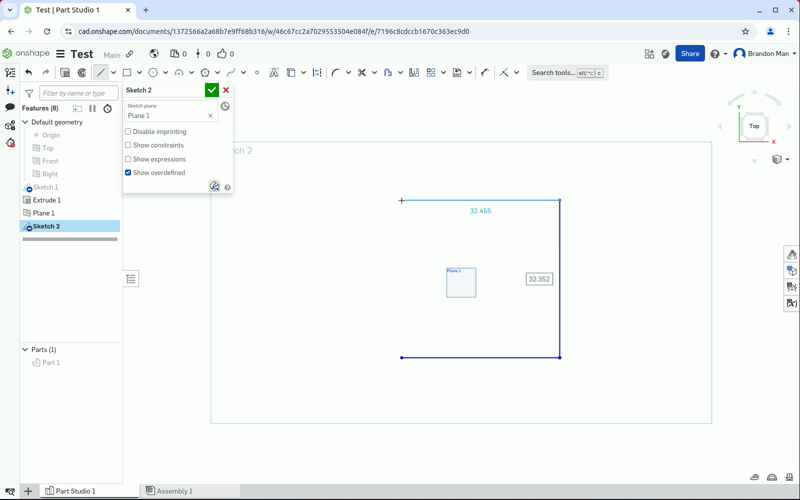
key_up(shift)
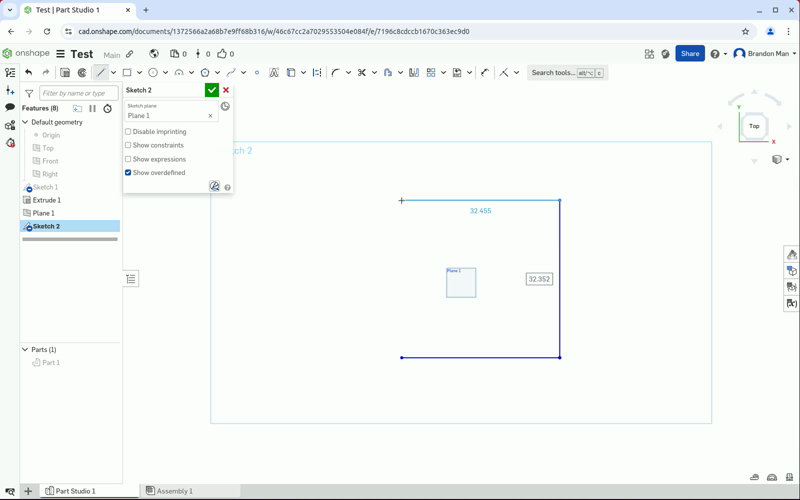
key_down(shift)
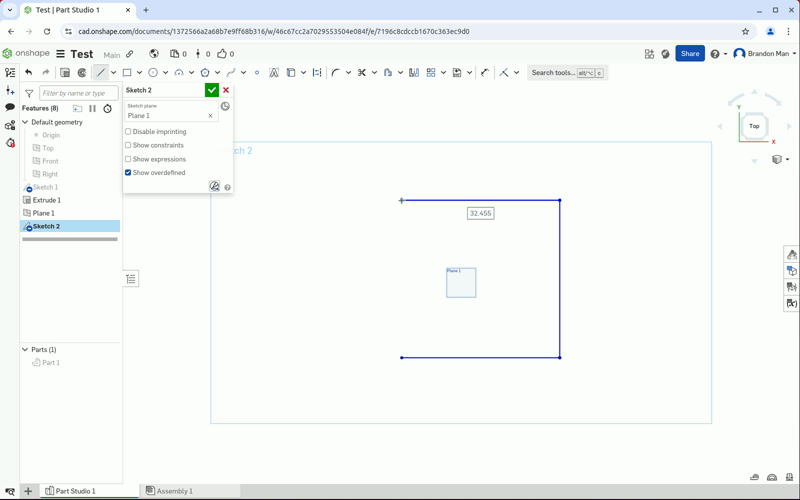
mouse_move(401, 357)
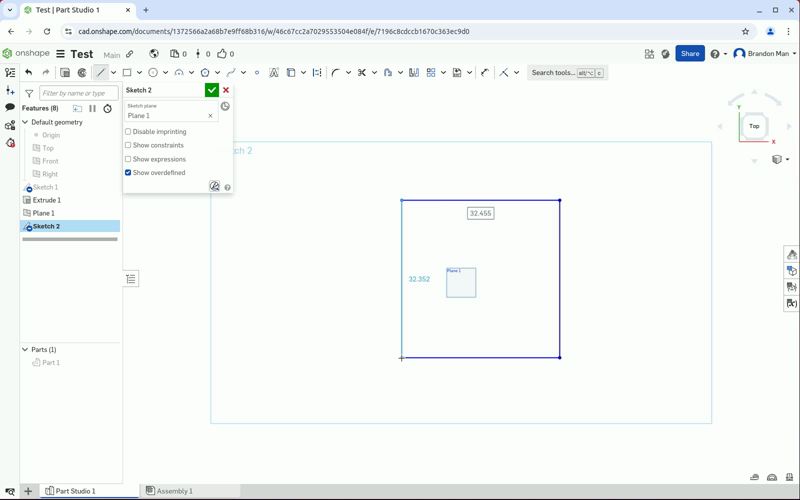
key_up(shift)
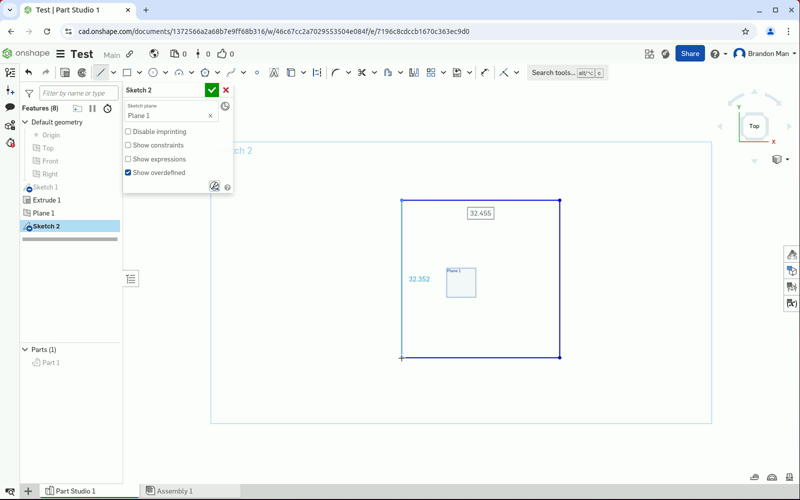
click(401, 357)
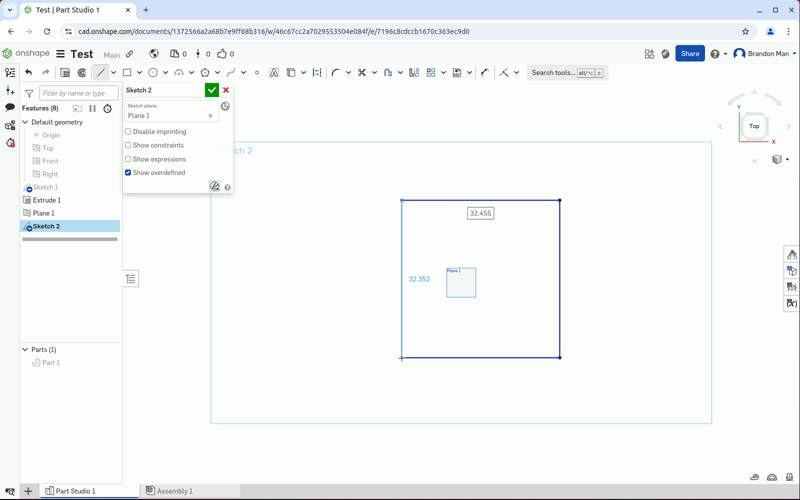
key(esc)
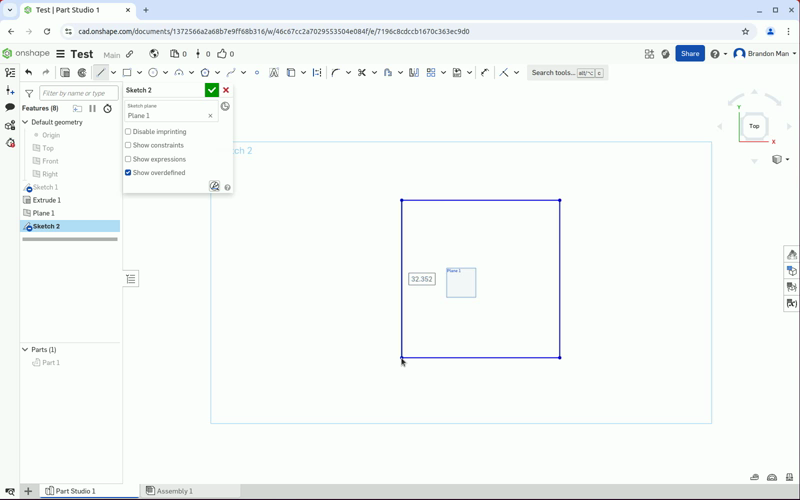
mouse_move(528, 221)
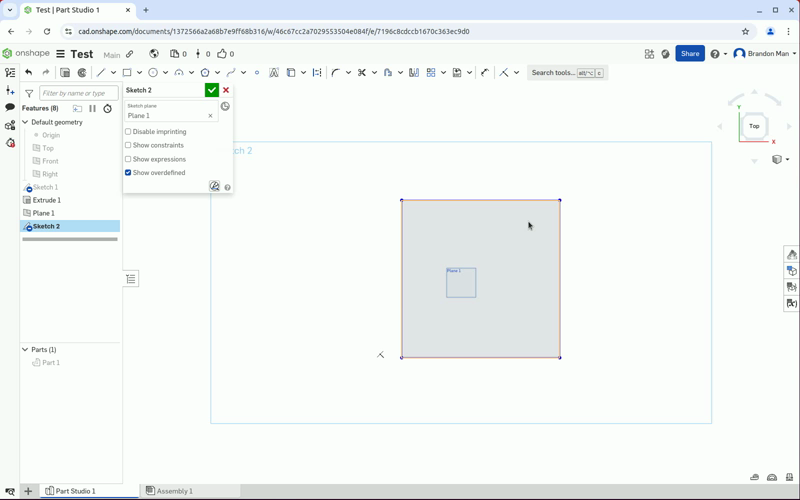
click(528, 221)
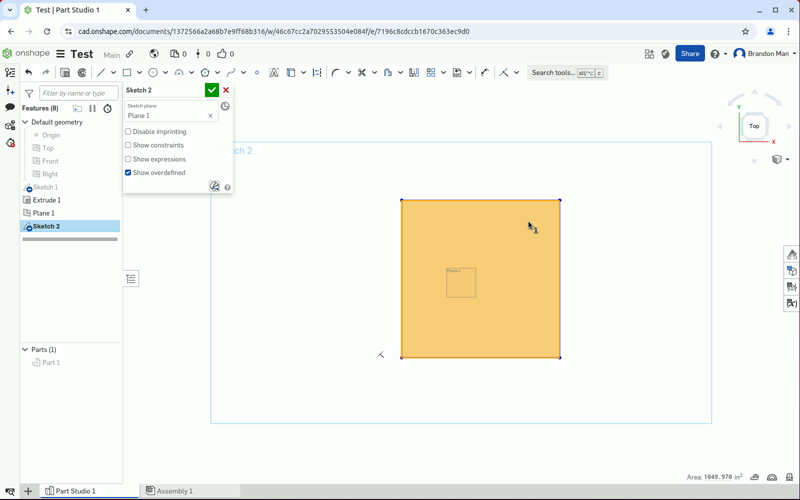
mouse_move(73, 352)
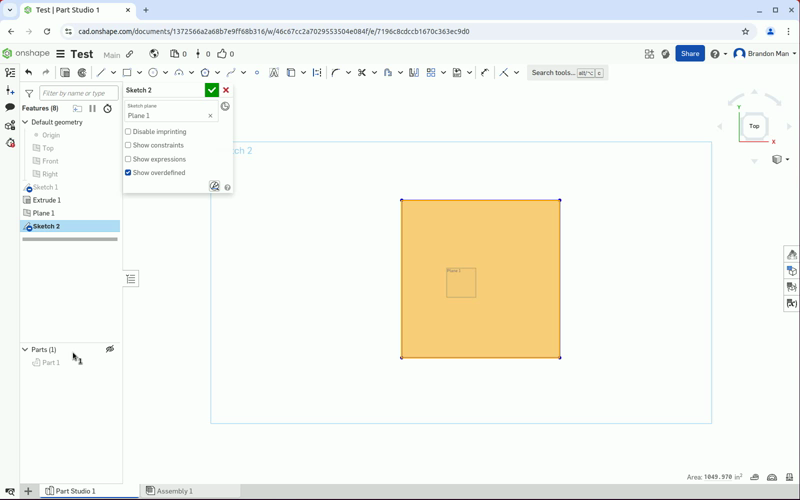
key(shift+y)
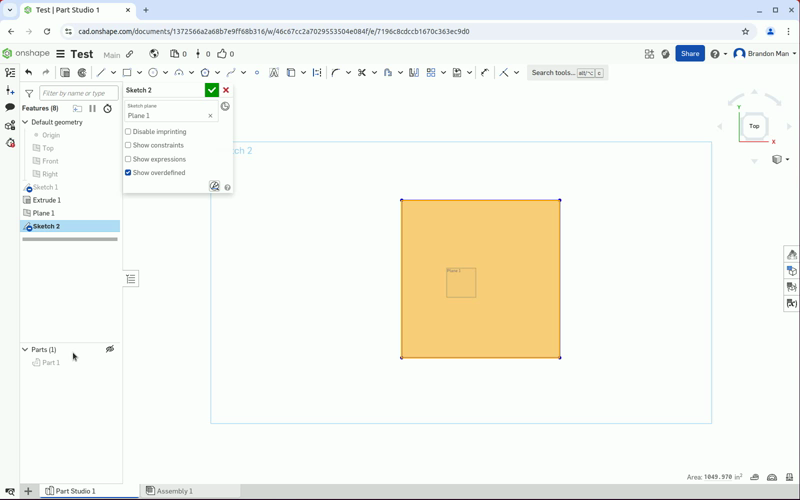
key(shift+e)
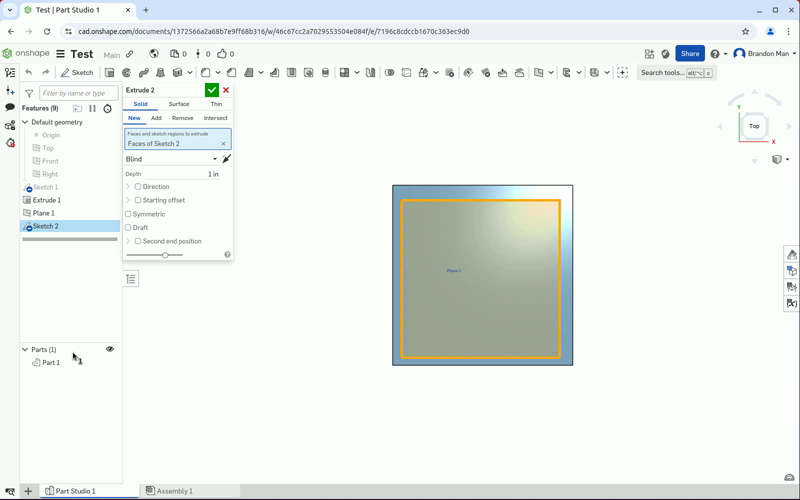
mouse_move(143, 106)
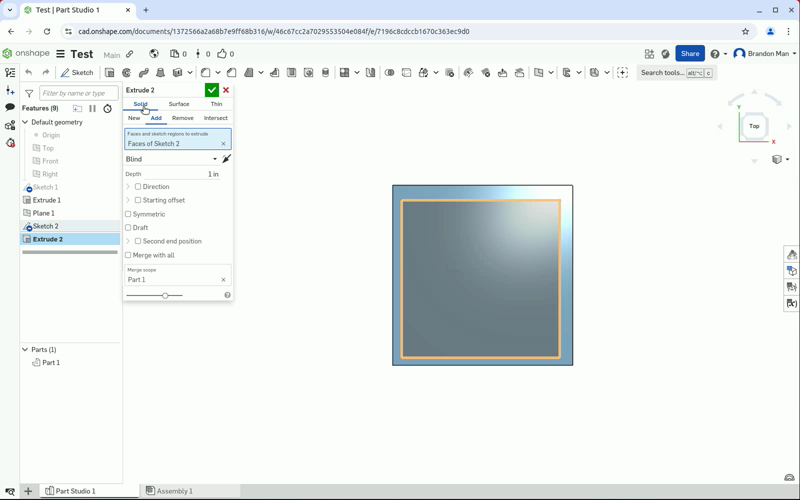
click(143, 106)
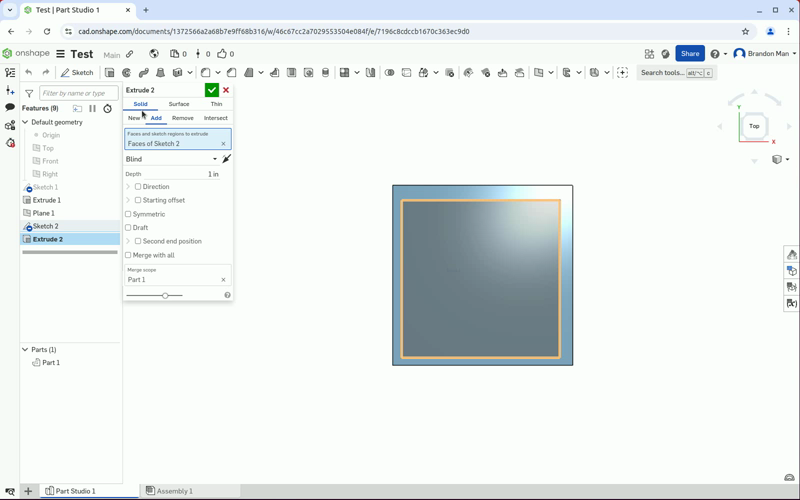
mouse_move(137, 120)
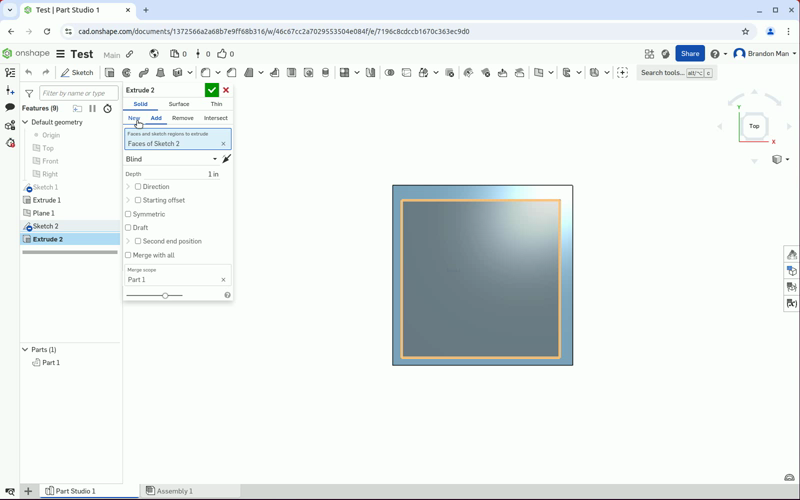
click(137, 120)
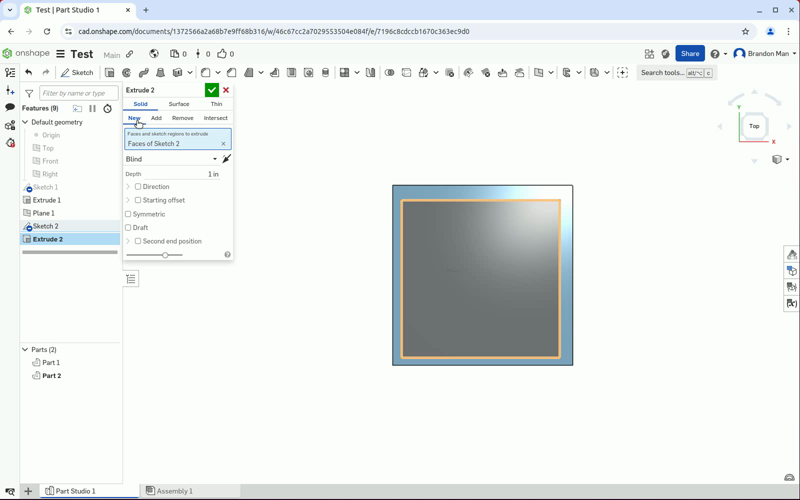
key(tab, 4)
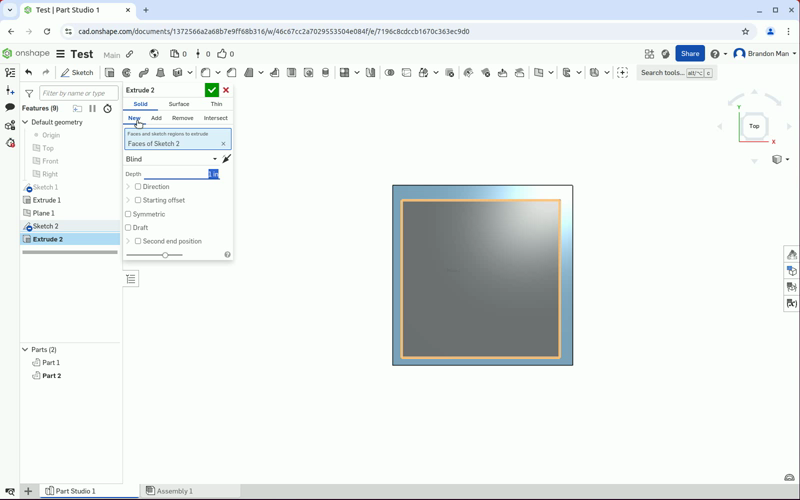
text(4.574)
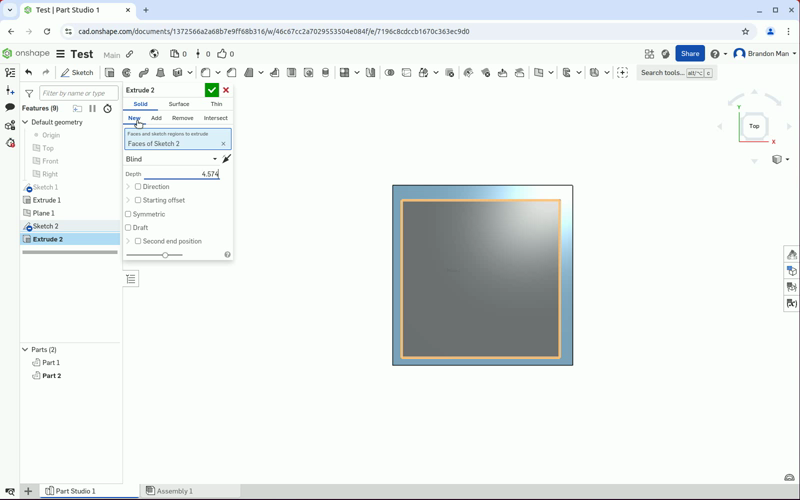
key(enter)
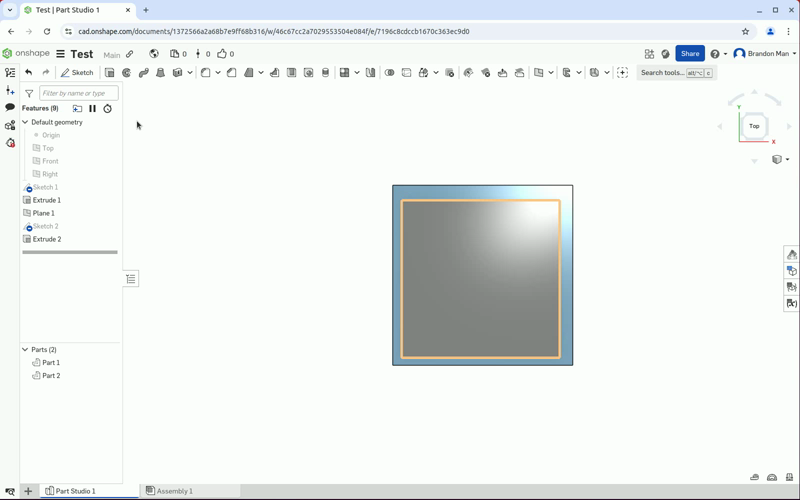
key(shift+h)
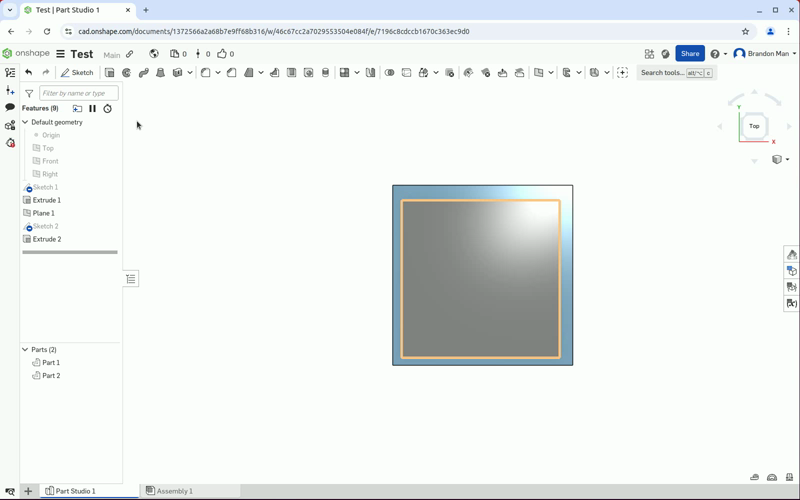
key(shift+h)
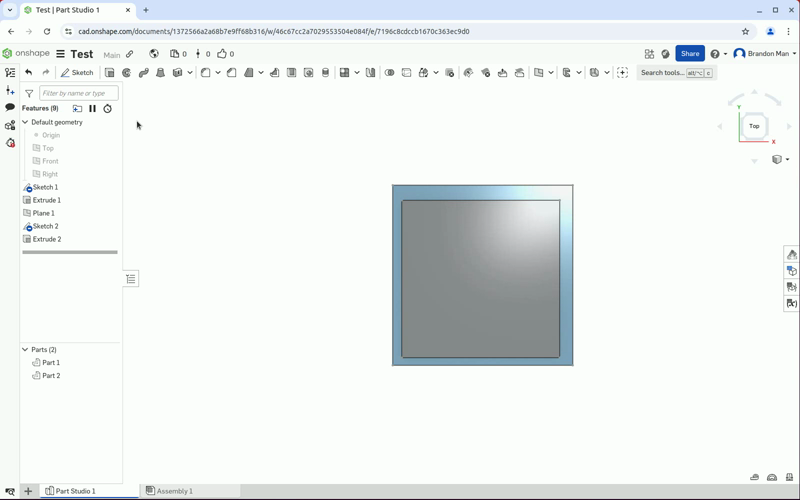
key(shift+7)
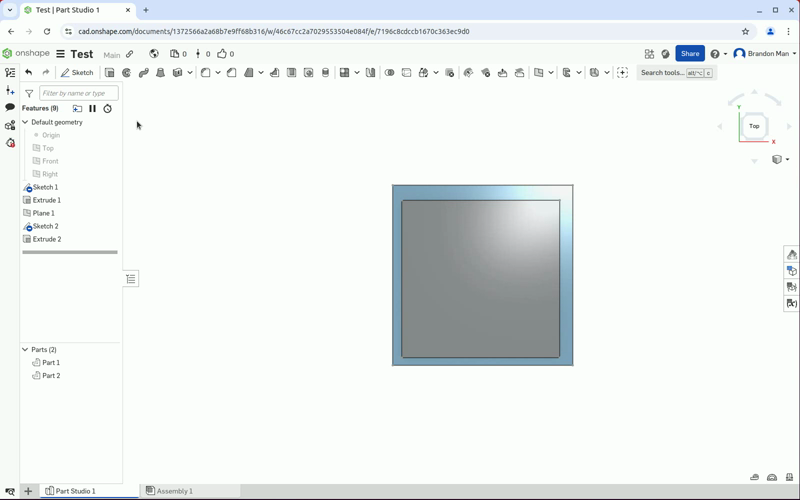
key(up, 3)
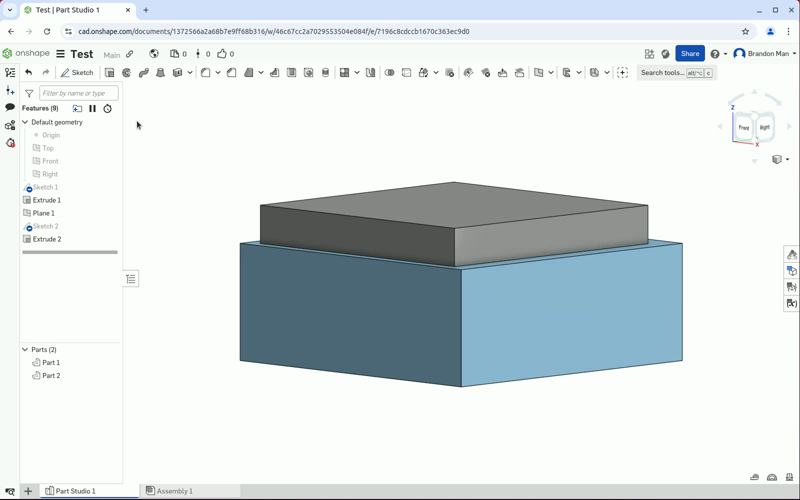
key(left, 3)
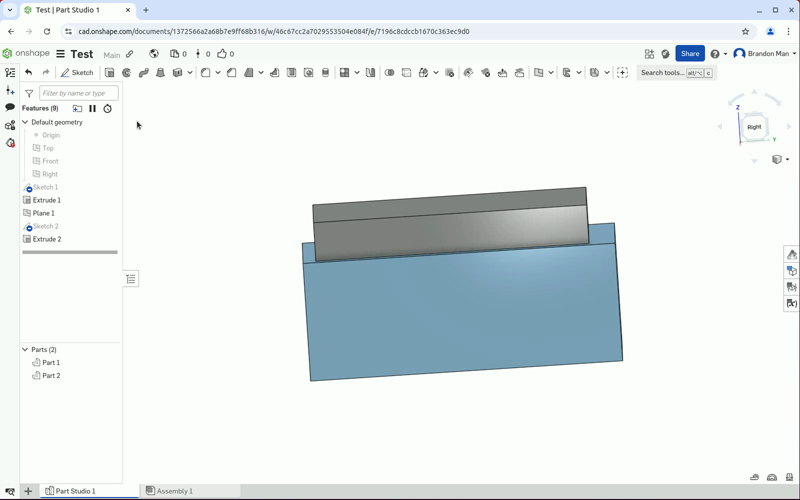
key(right, 3)
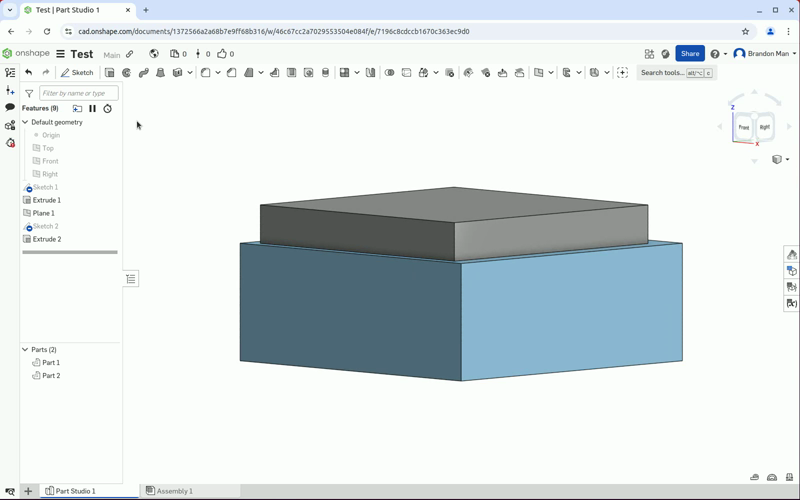
key(down, 3)
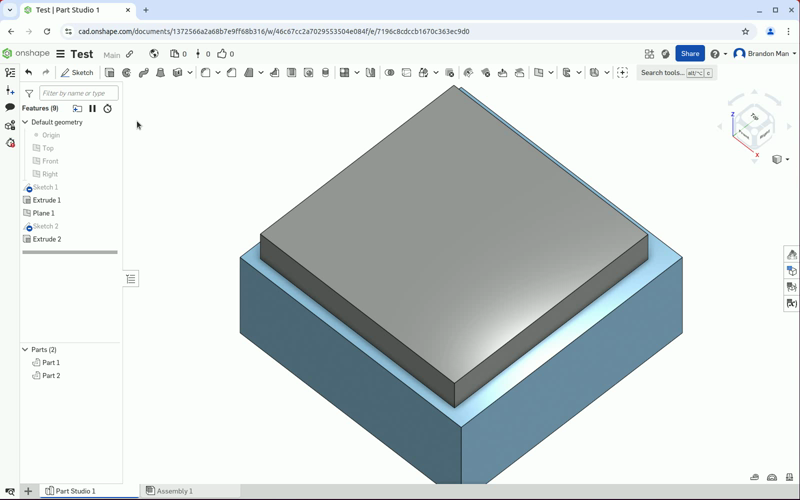
mouse_move(73, 189)
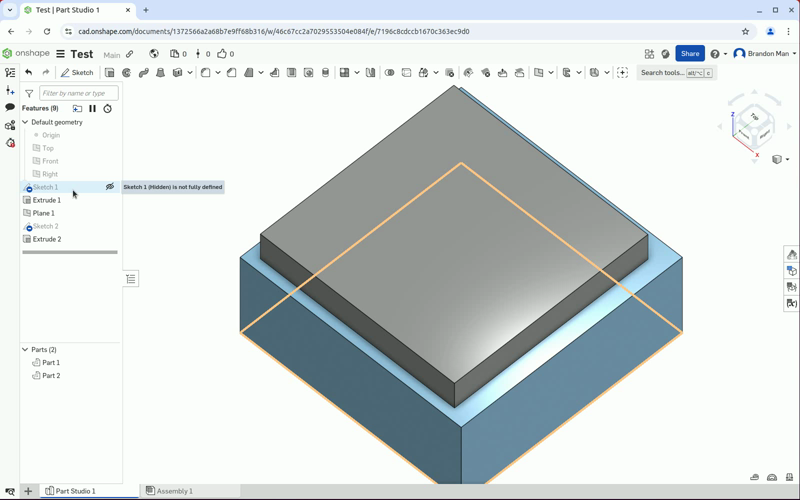
click(73, 189)